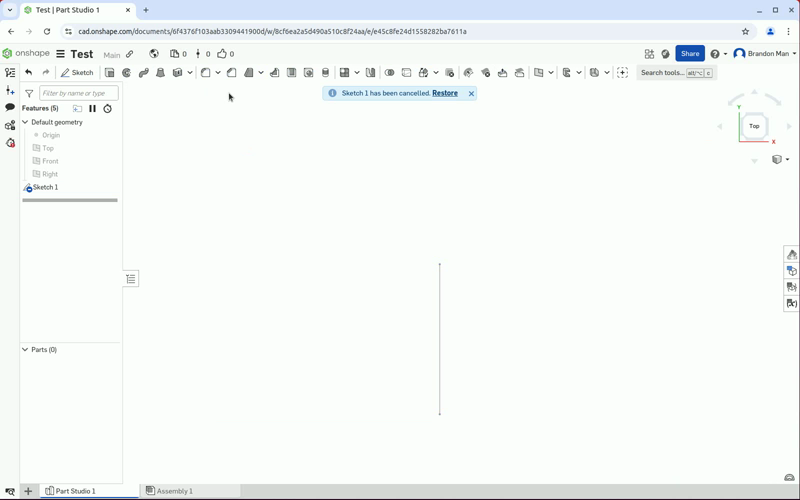
key(shift+h)
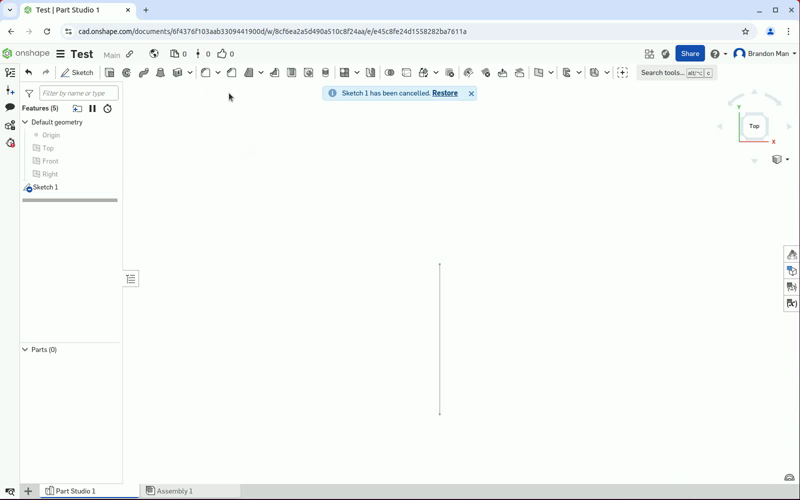
key(shift+s)
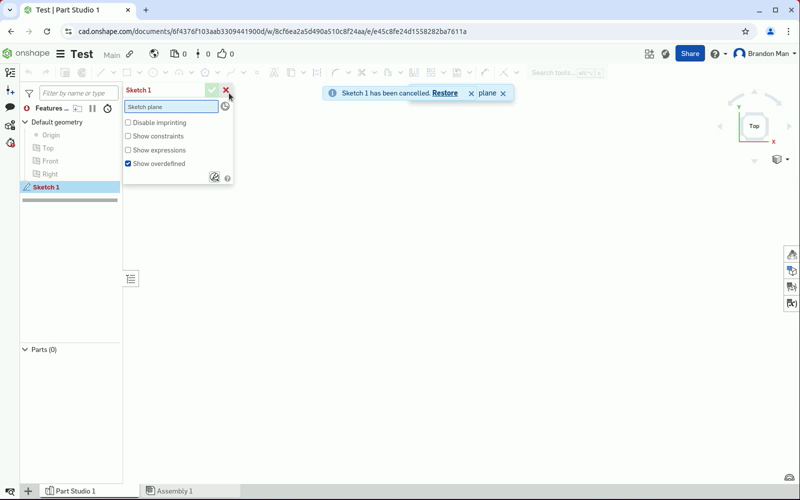
mouse_move(73, 150)
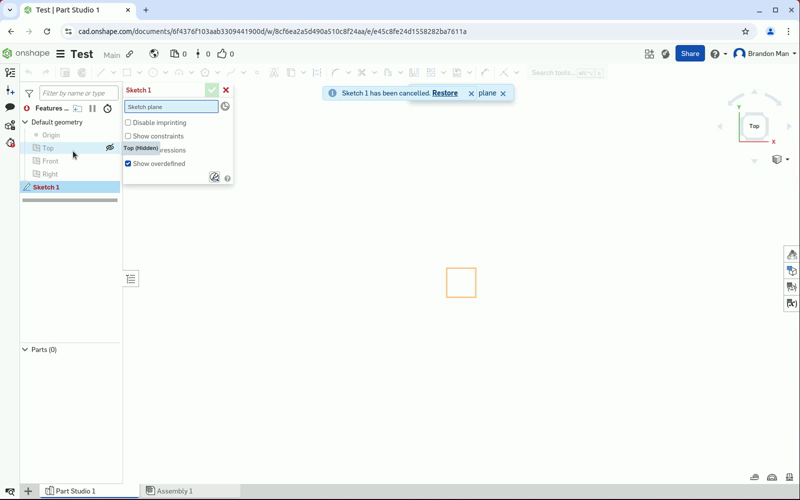
click(73, 150)
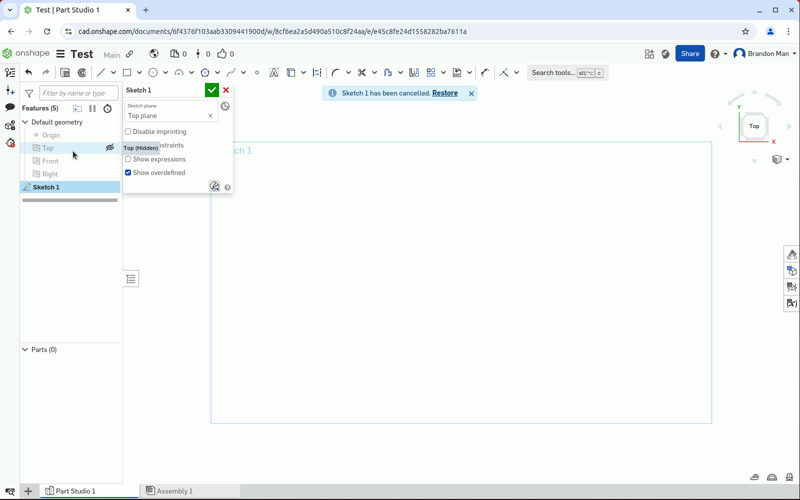
mouse_move(73, 352)
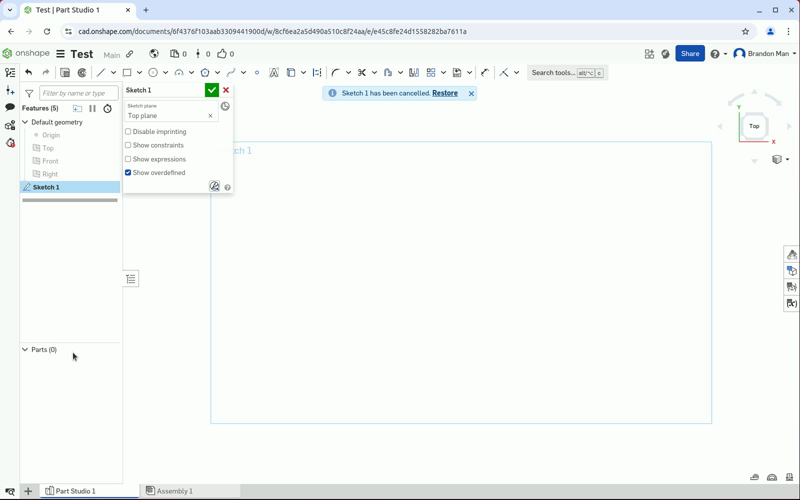
key(y)
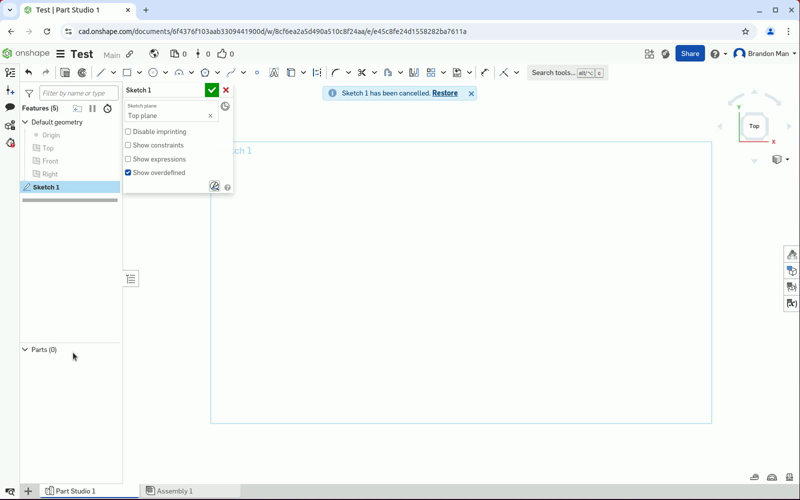
key(l)
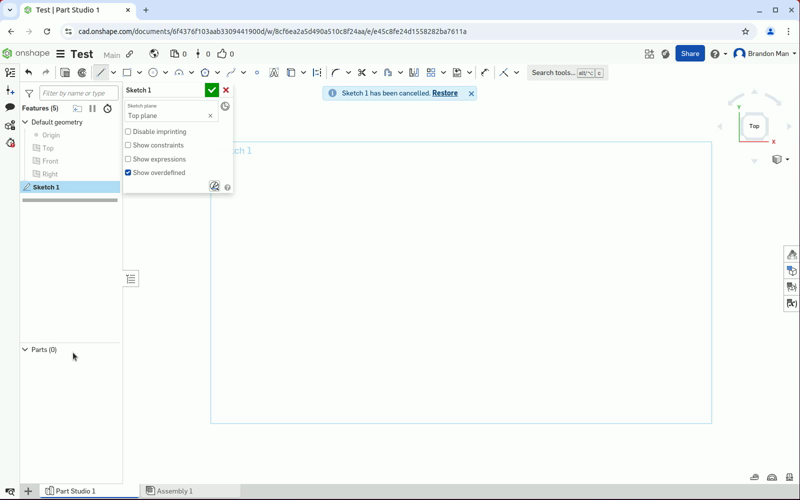
key_down(shift)
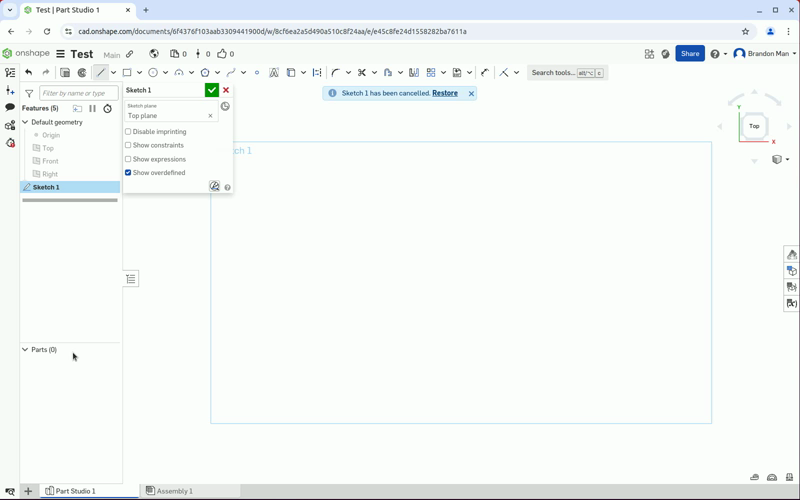
mouse_move(412, 360)
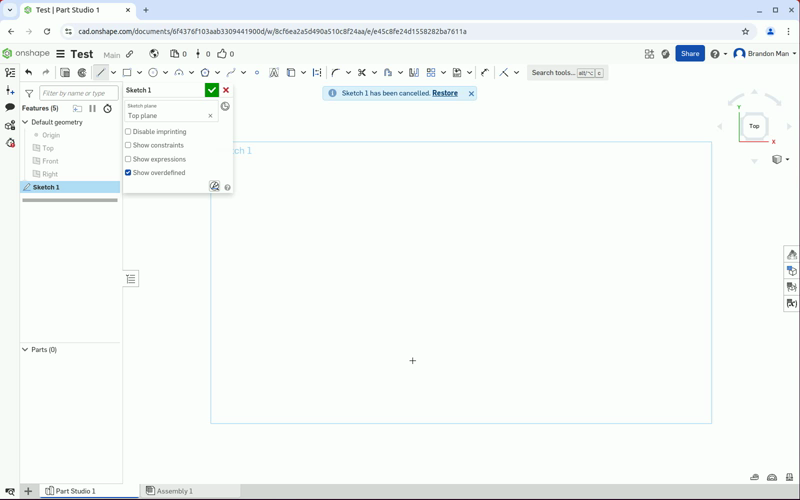
click(412, 360)
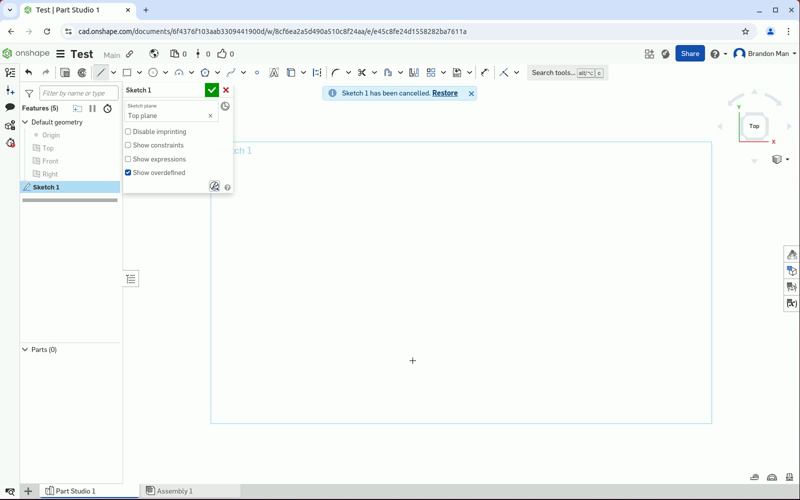
key_up(shift)
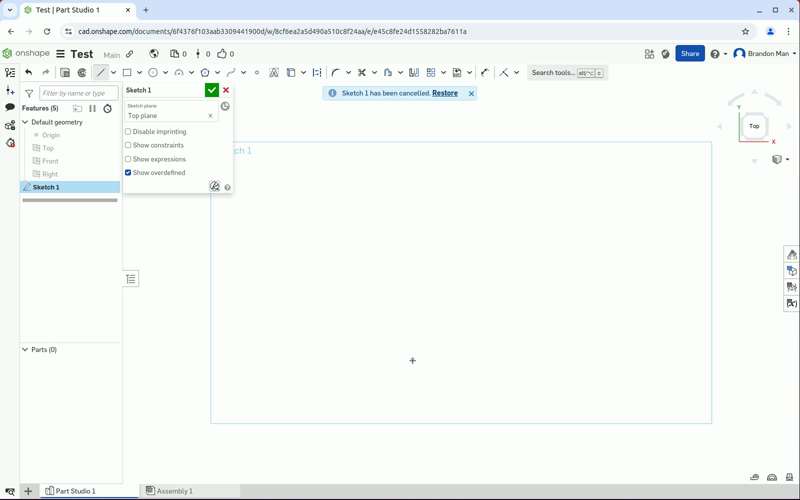
key_down(shift)
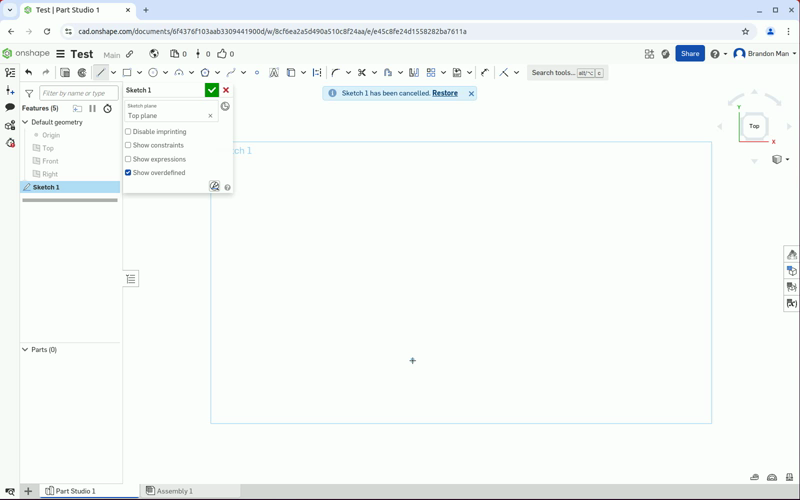
mouse_move(508, 360)
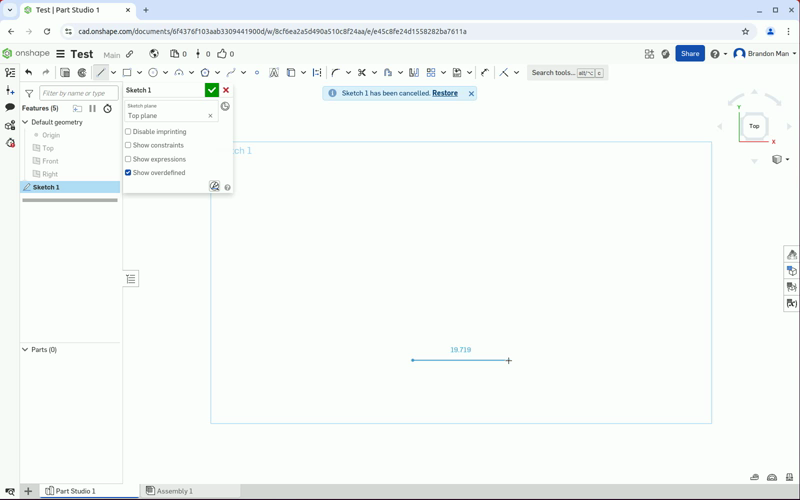
click(508, 360)
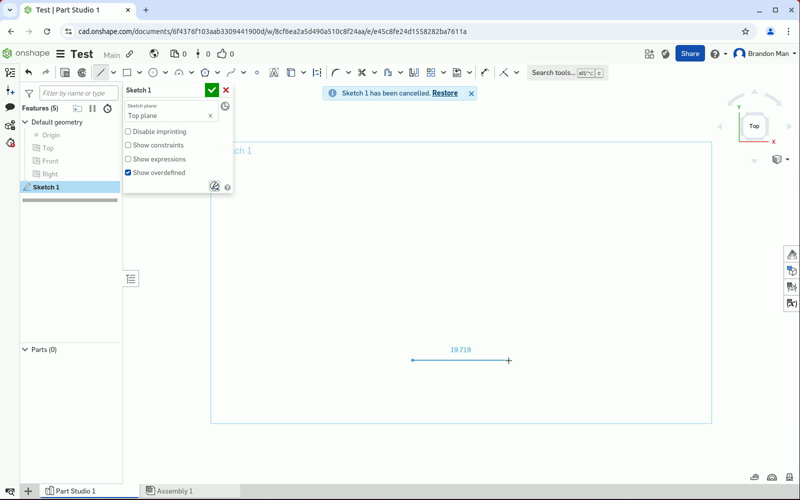
key_up(shift)
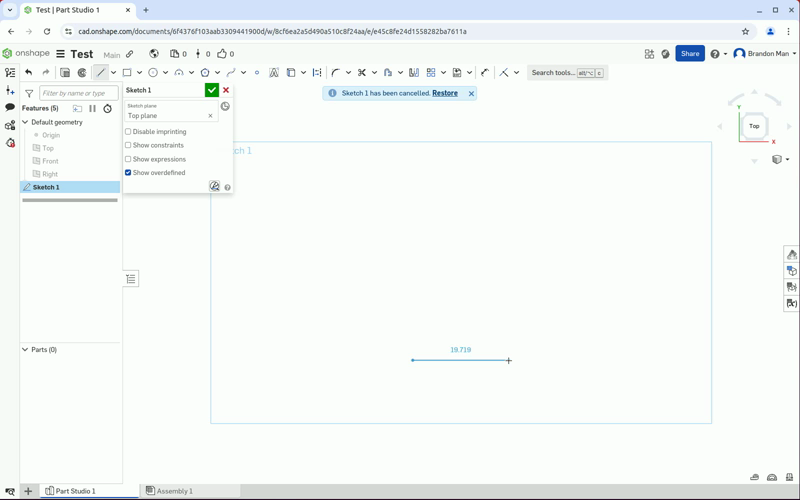
key_down(shift)
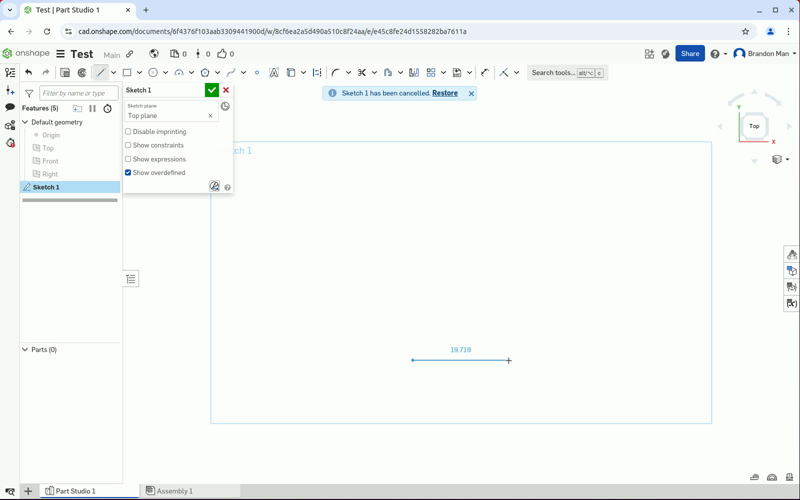
mouse_move(508, 200)
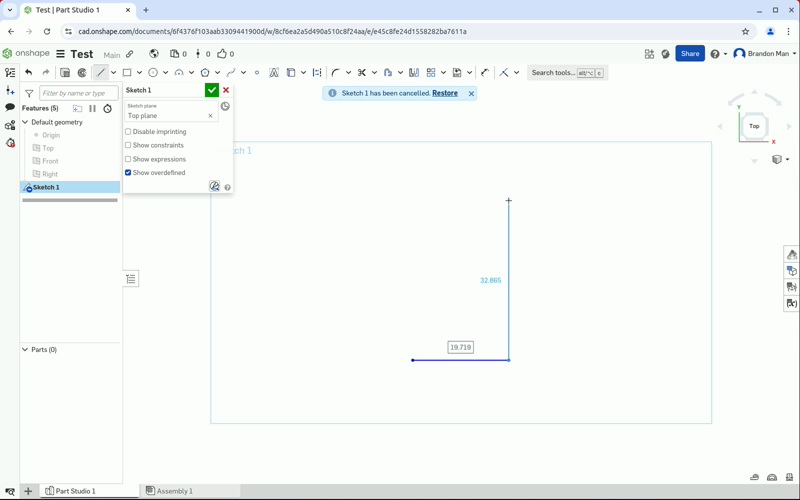
click(508, 200)
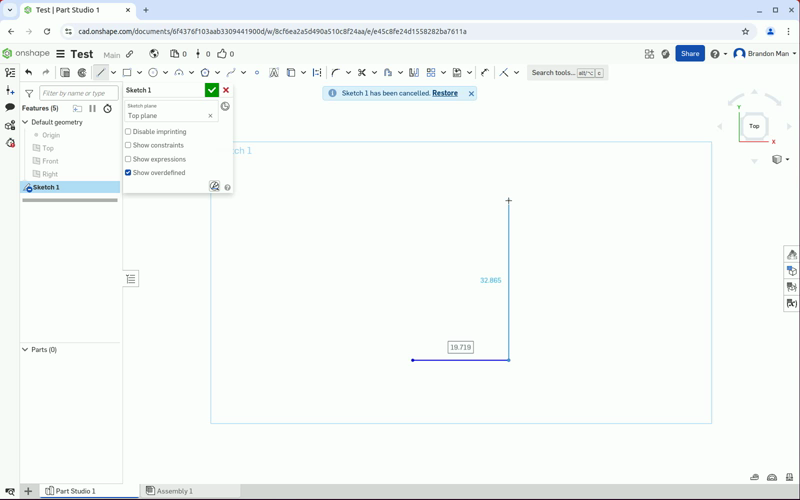
key_up(shift)
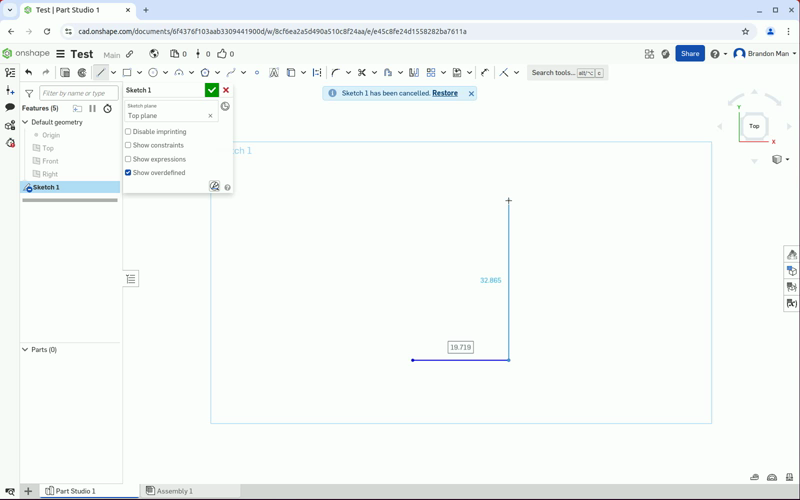
key_down(shift)
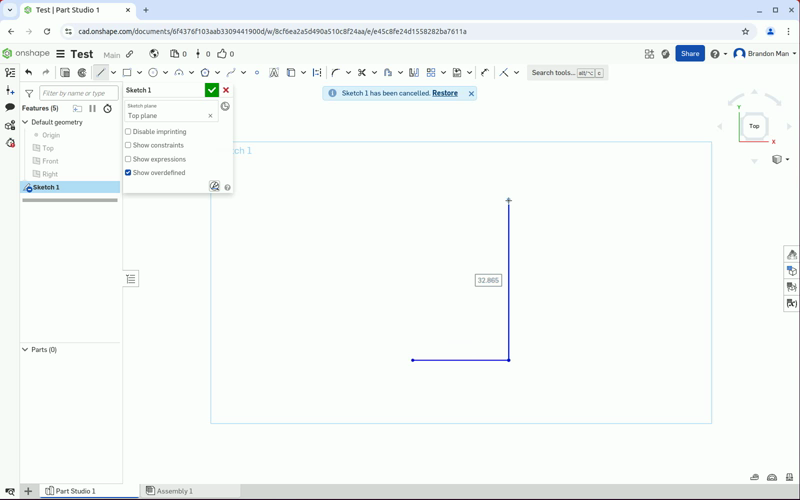
mouse_move(412, 200)
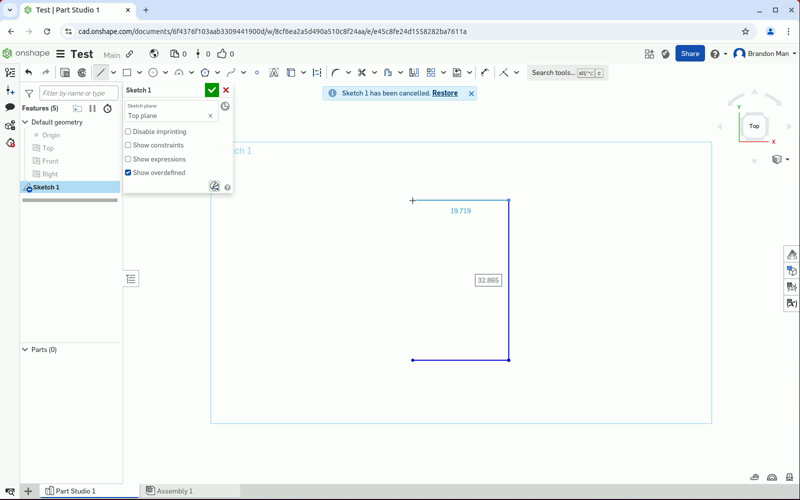
click(412, 200)
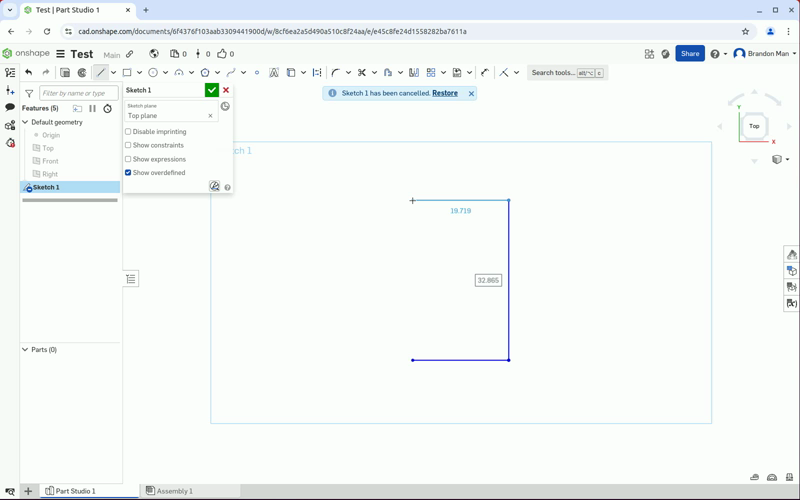
key_up(shift)
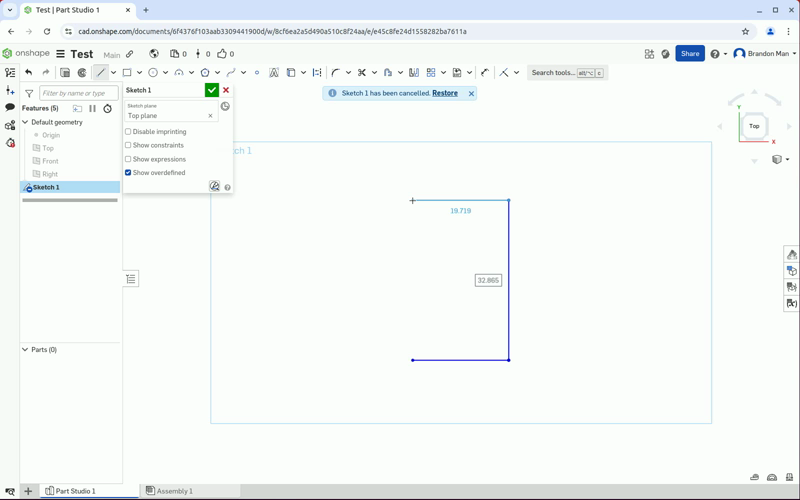
key_down(shift)
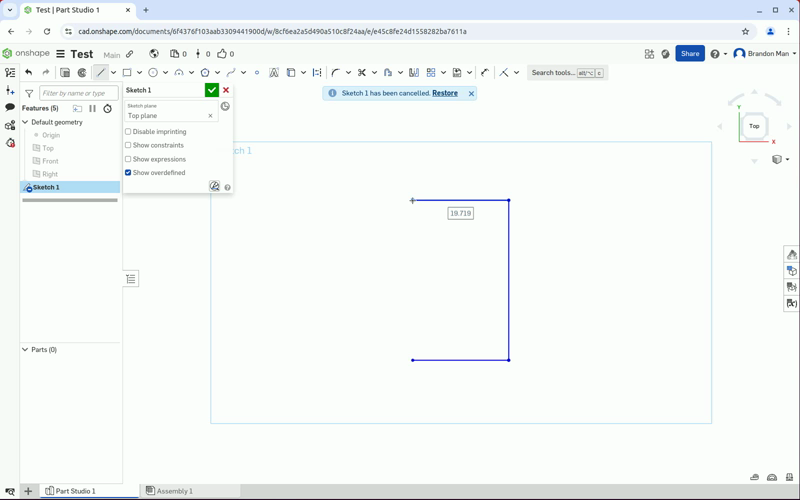
mouse_move(412, 360)
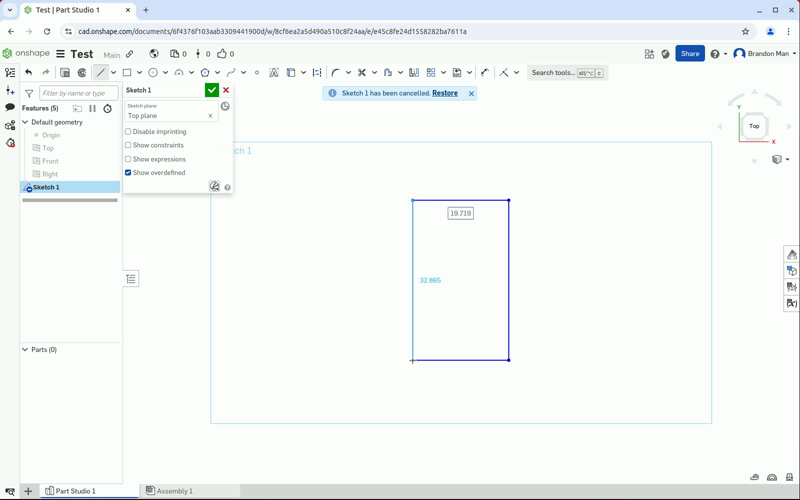
key_up(shift)
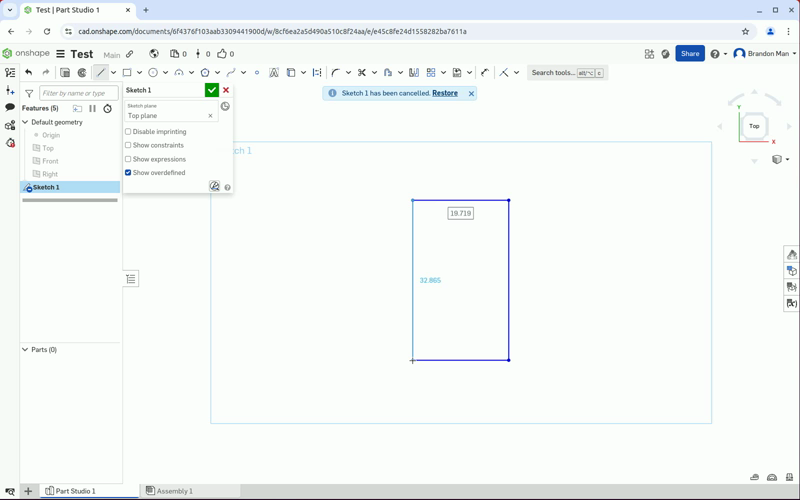
click(412, 360)
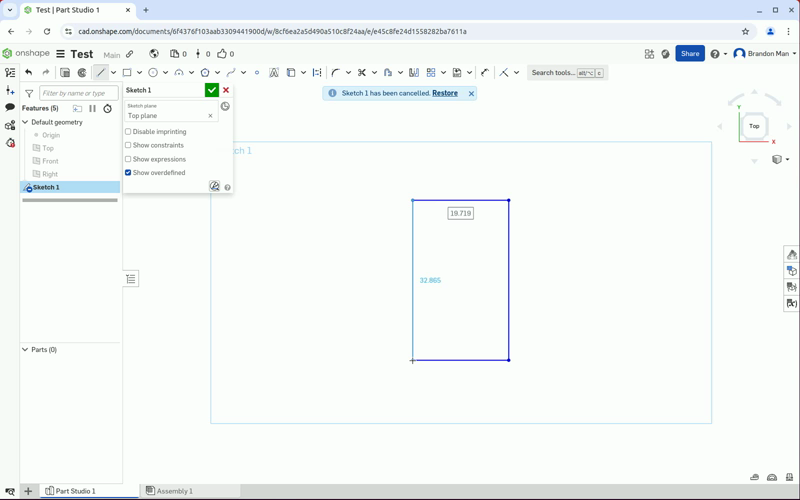
key(esc)
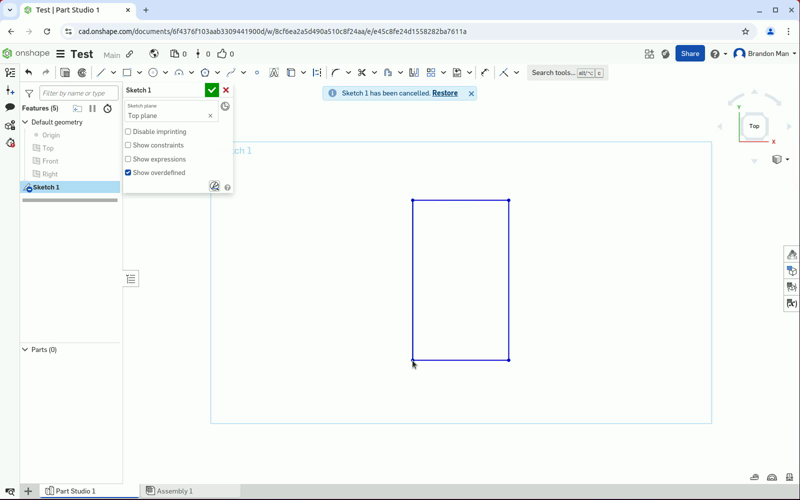
mouse_move(473, 259)
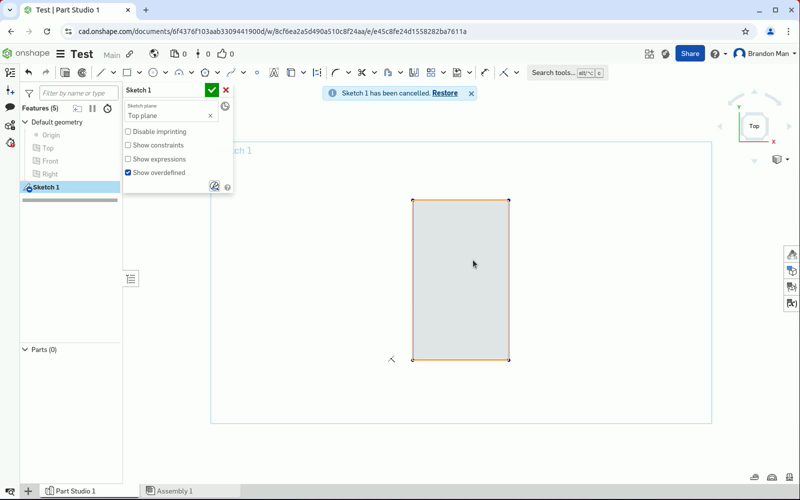
click(473, 259)
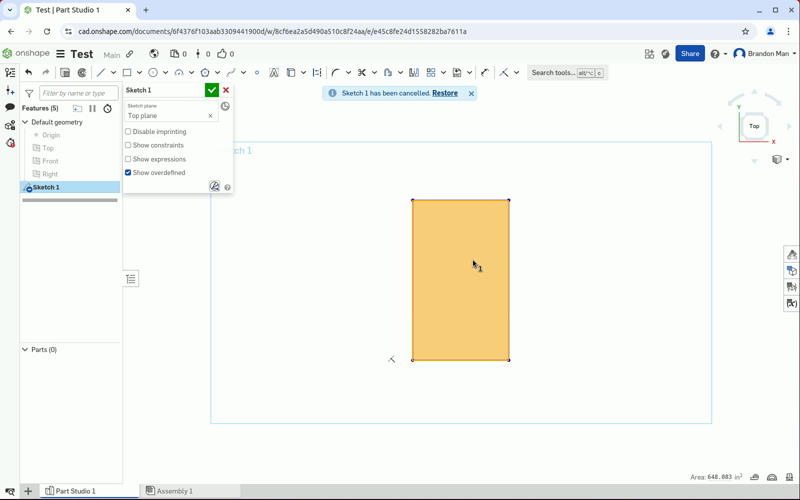
mouse_move(73, 352)
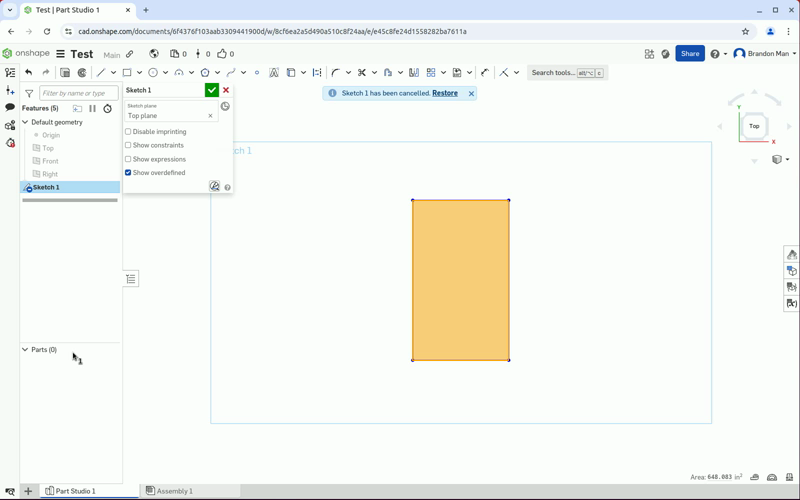
key(shift+y)
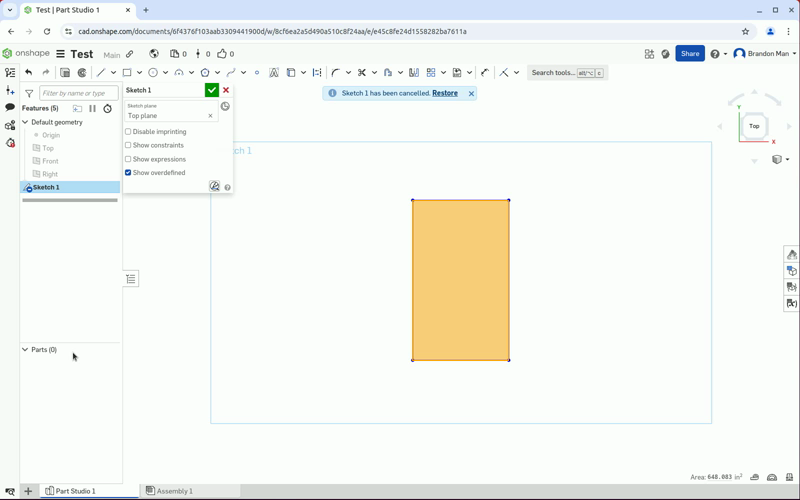
key(shift+e)
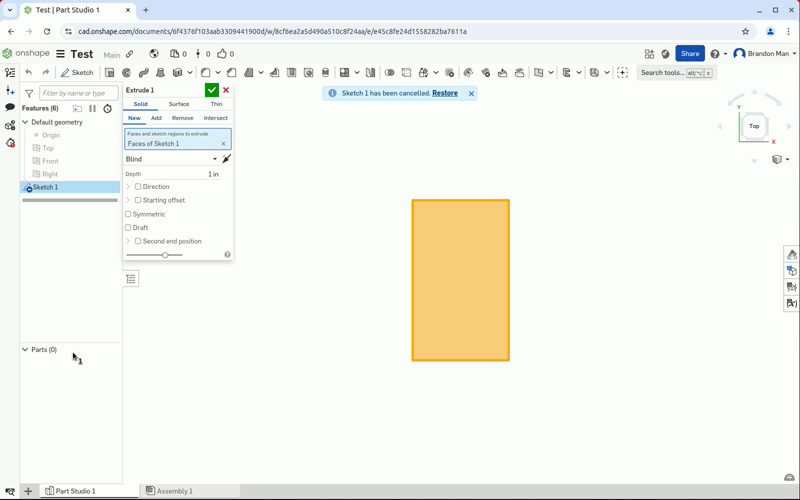
mouse_move(143, 106)
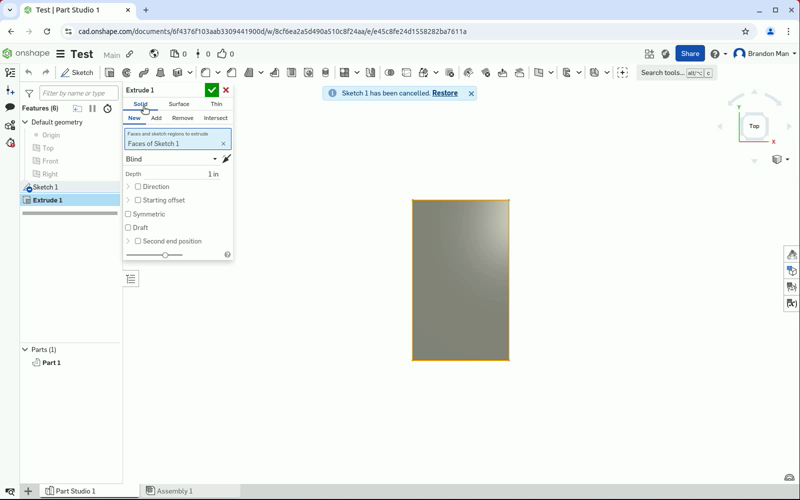
click(143, 106)
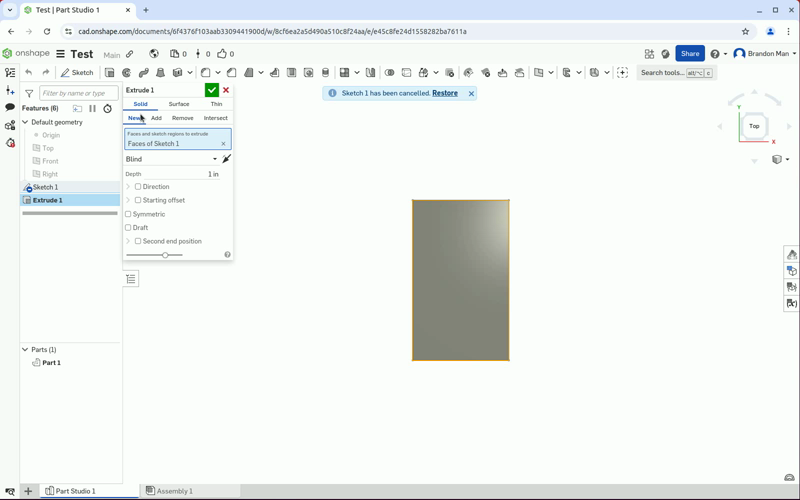
mouse_move(137, 120)
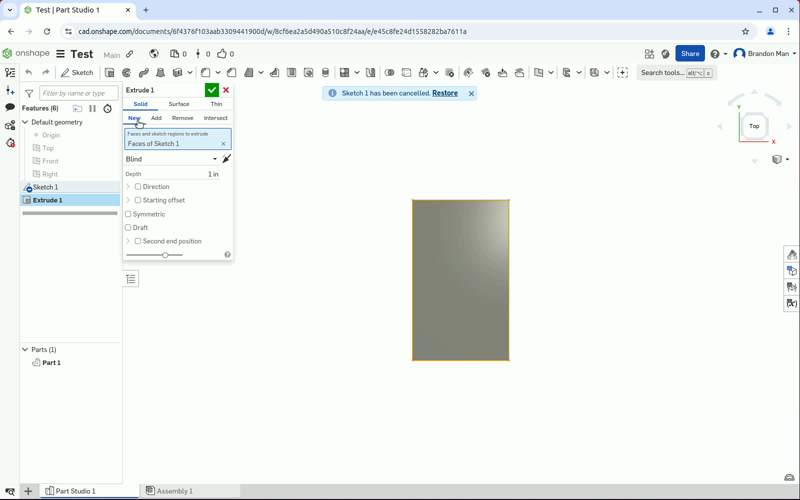
click(137, 120)
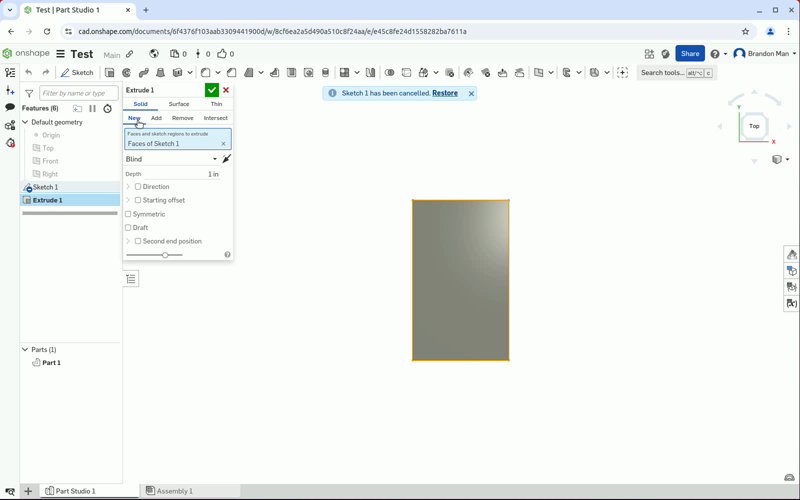
key(tab, 4)
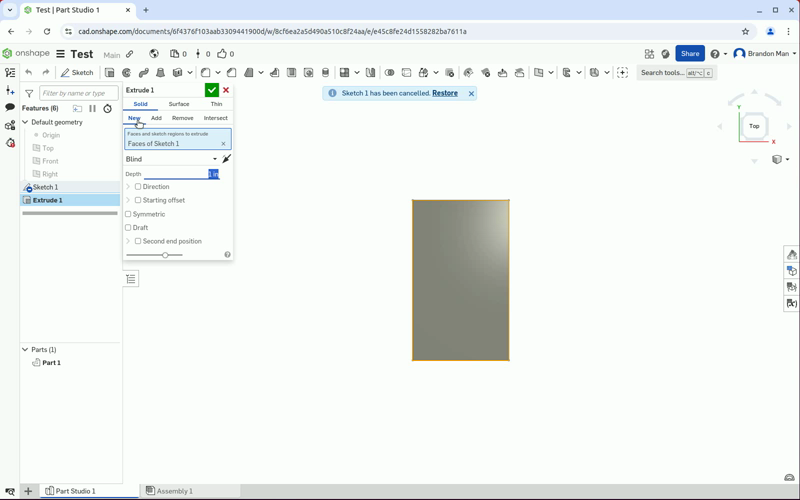
text(1.685)
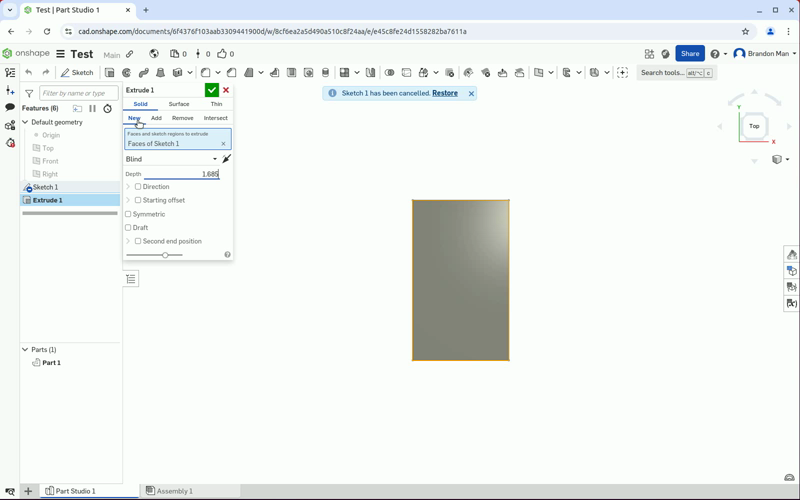
key(enter)
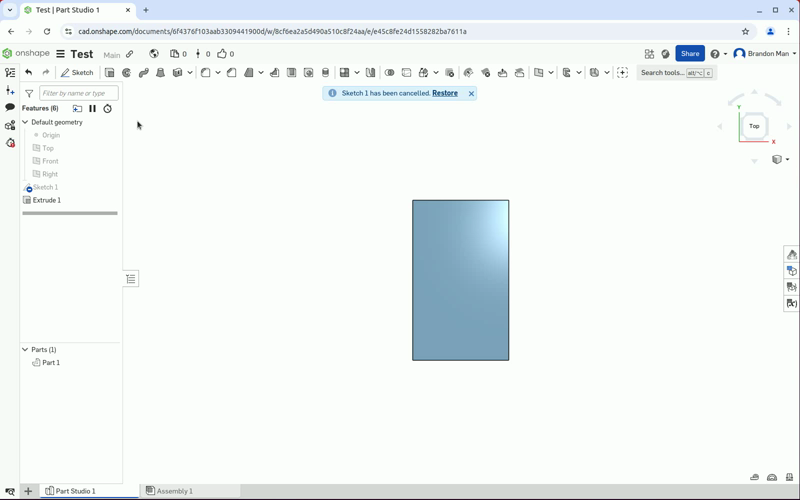
key(shift+h)
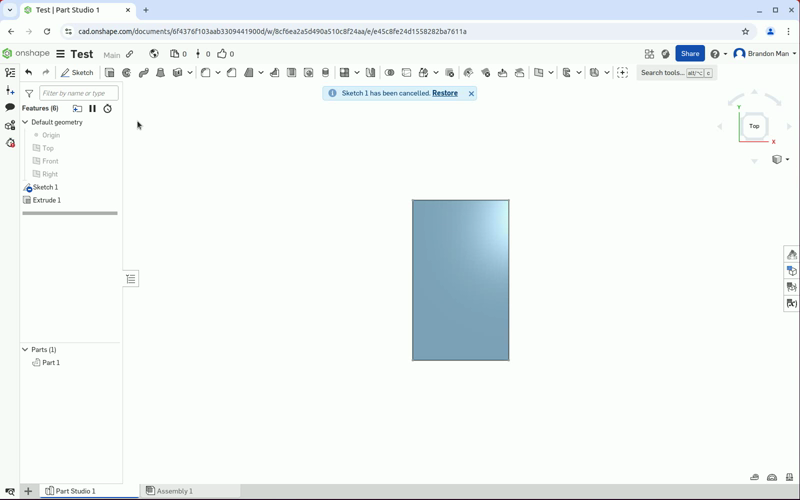
key(shift+h)
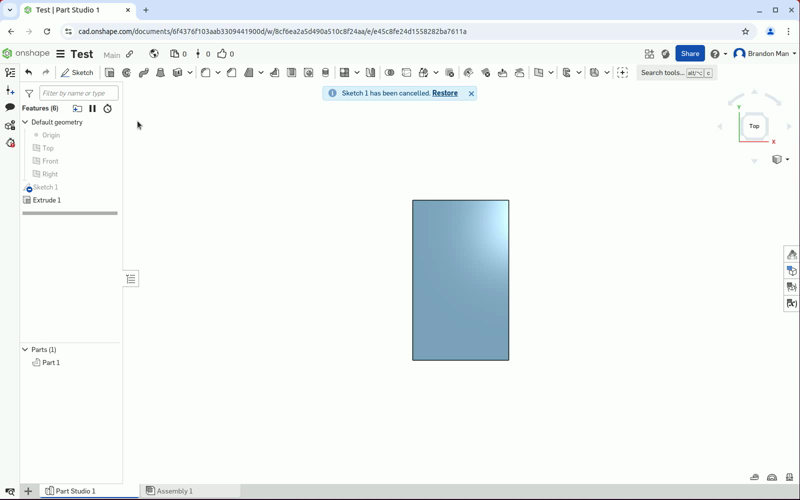
mouse_move(73, 189)
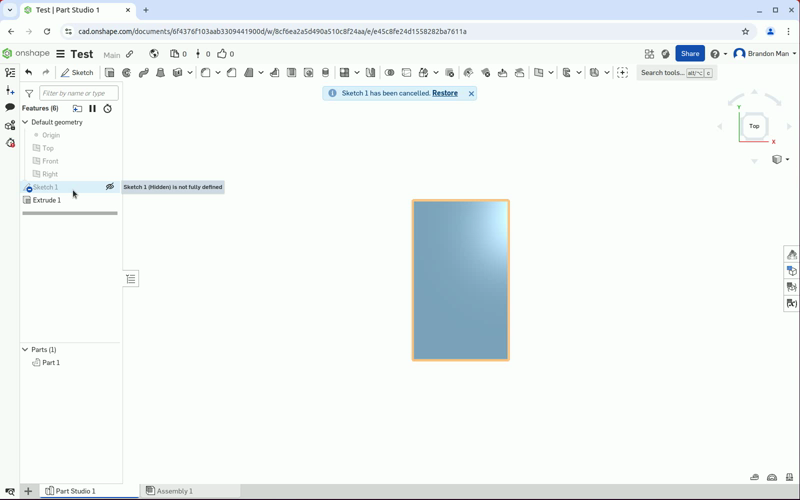
click(73, 189)
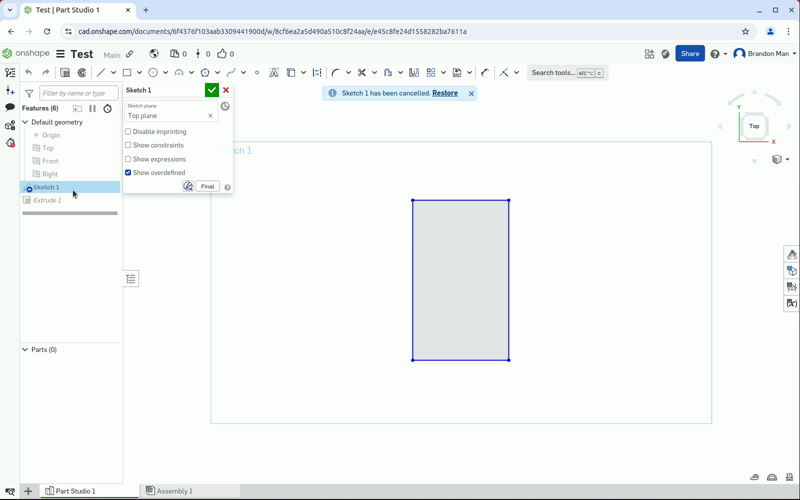
mouse_move(229, 92)
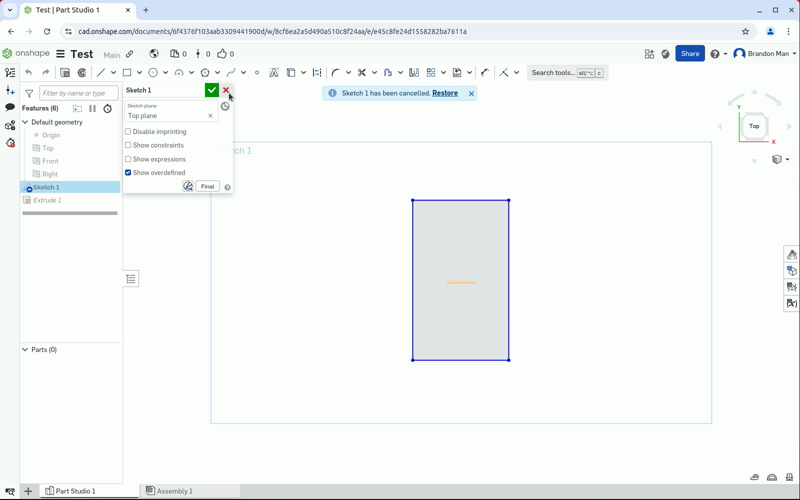
click(229, 92)
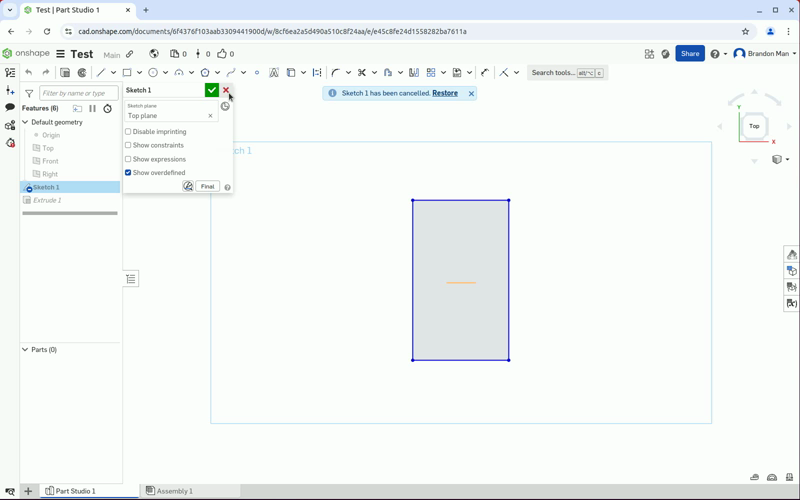
key(shift+s)
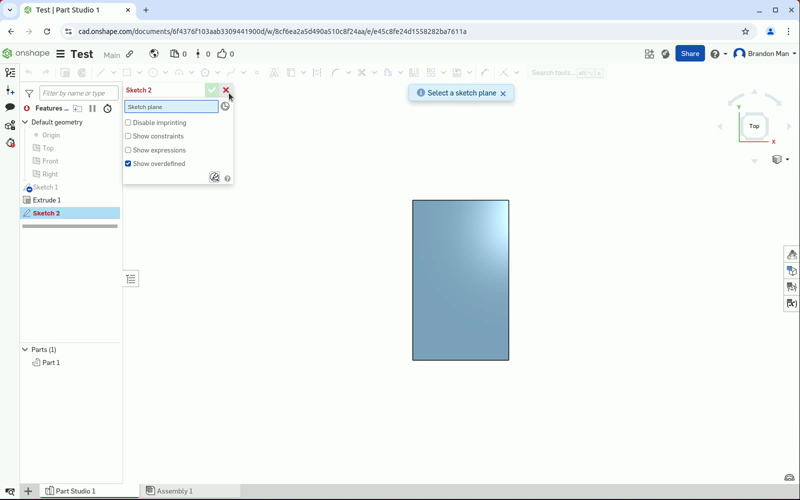
mouse_move(73, 150)
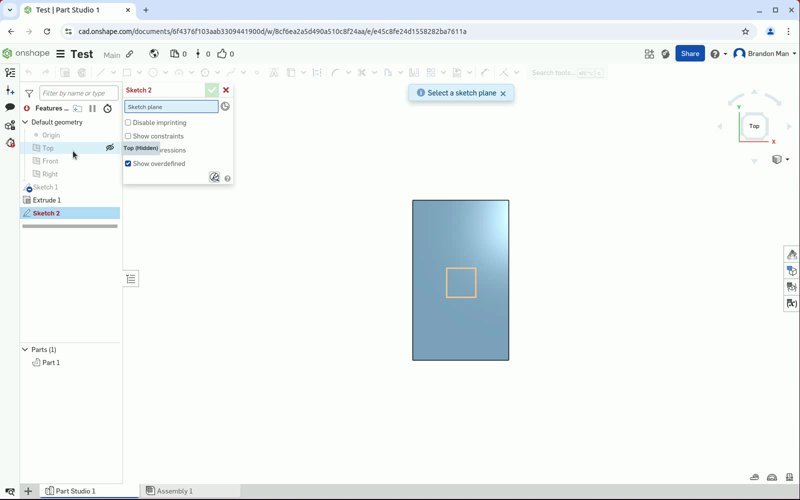
click(73, 150)
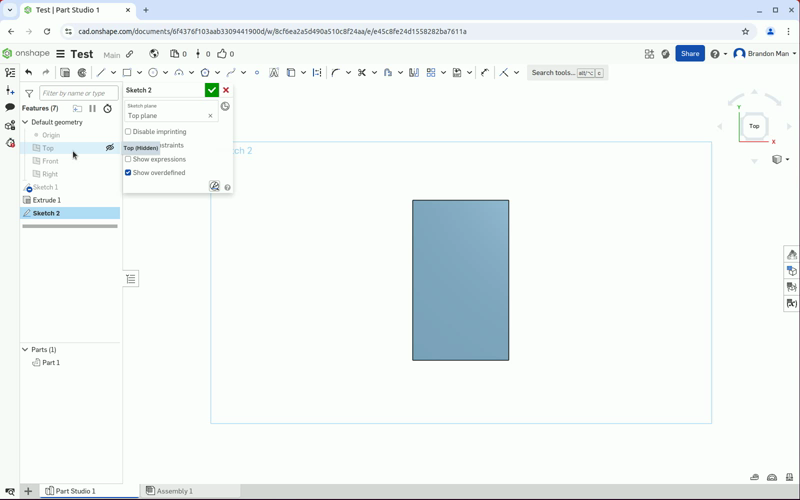
mouse_move(73, 352)
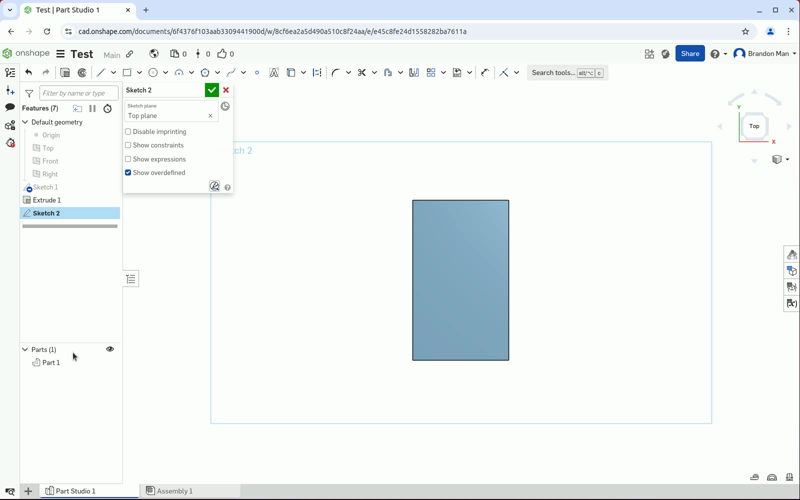
key(y)
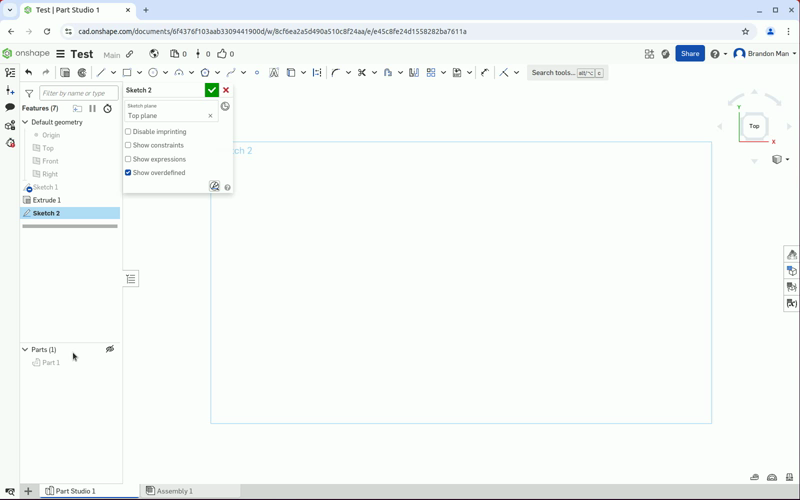
key(l)
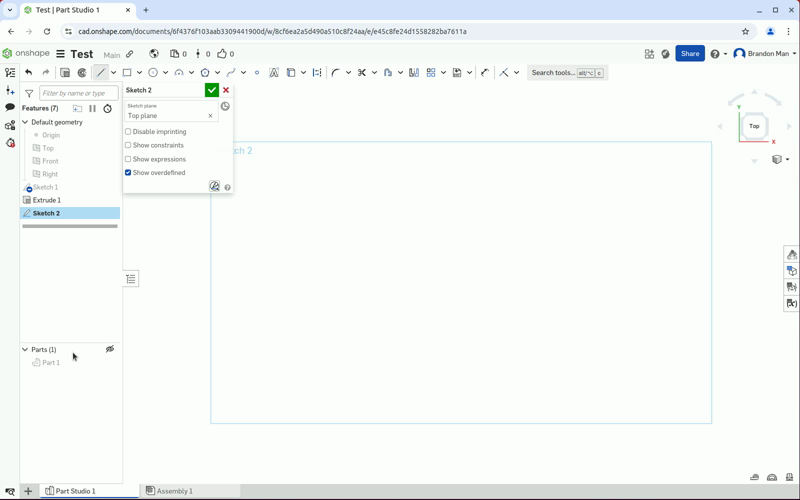
key_down(shift)
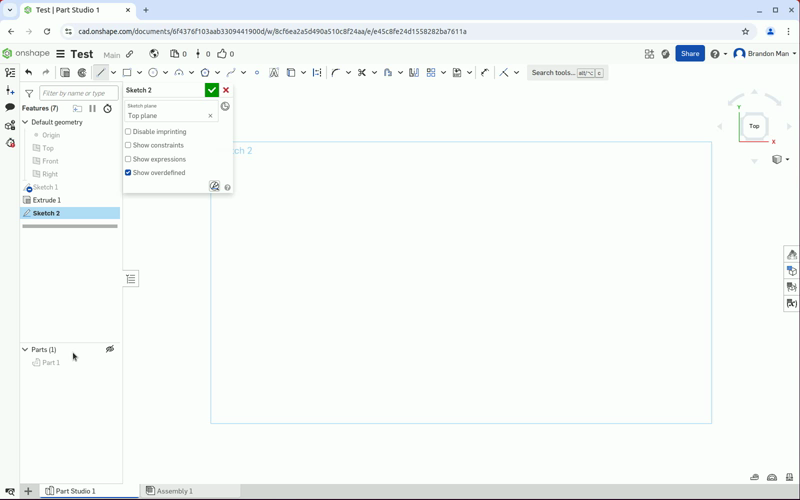
mouse_move(508, 360)
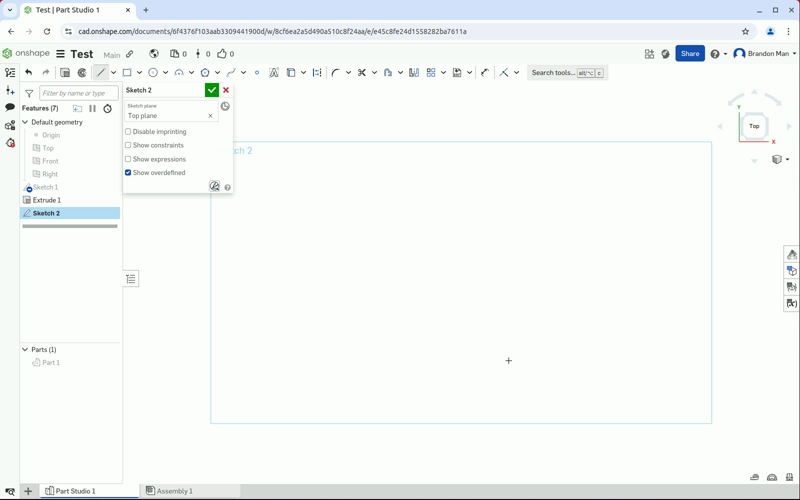
click(508, 360)
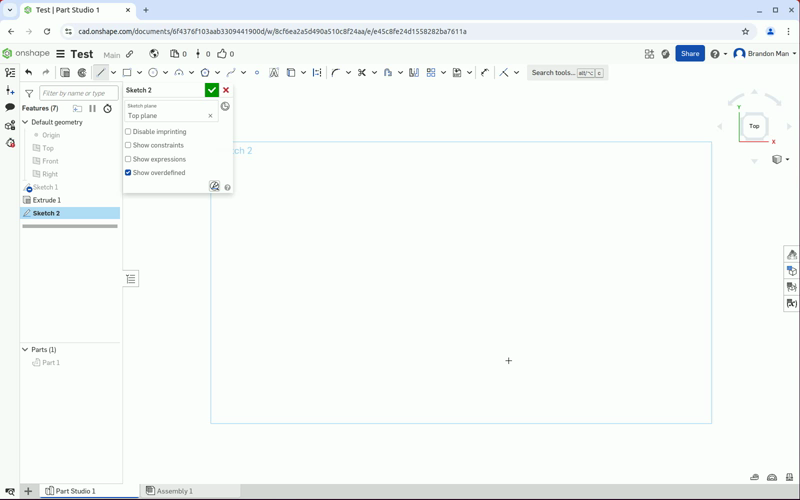
key_up(shift)
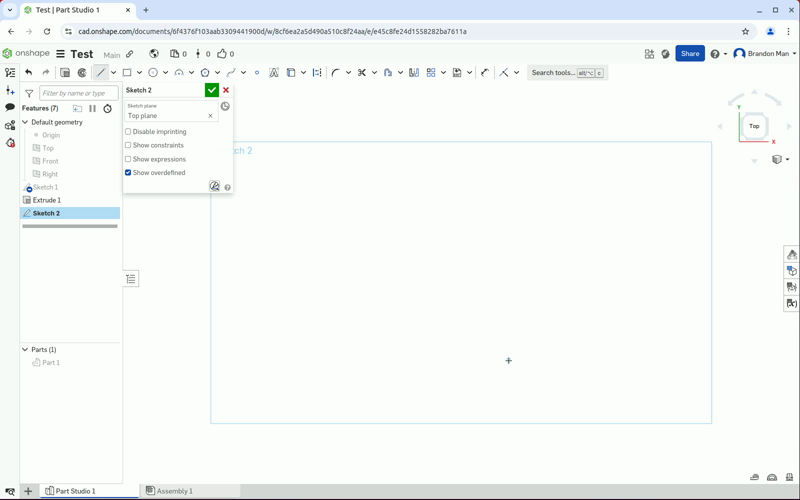
key_down(shift)
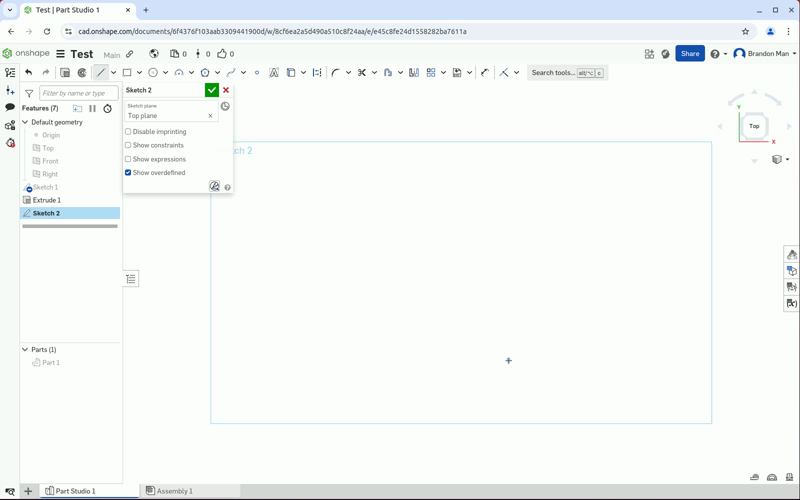
mouse_move(538, 360)
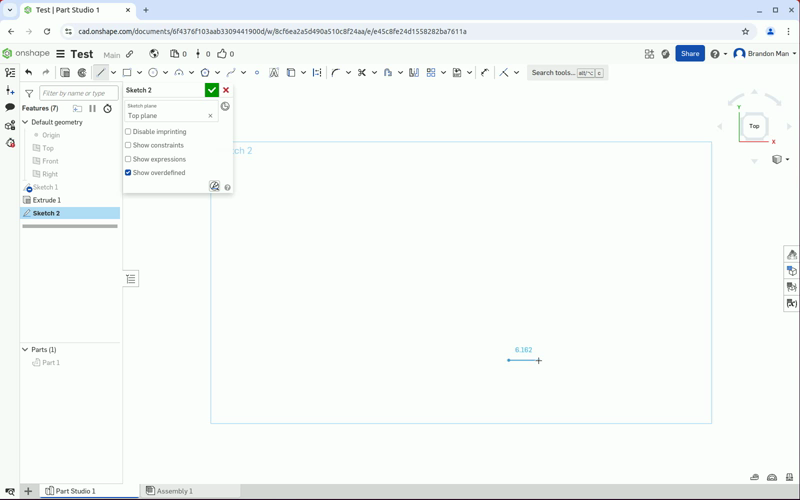
mouse_move(517, 360)
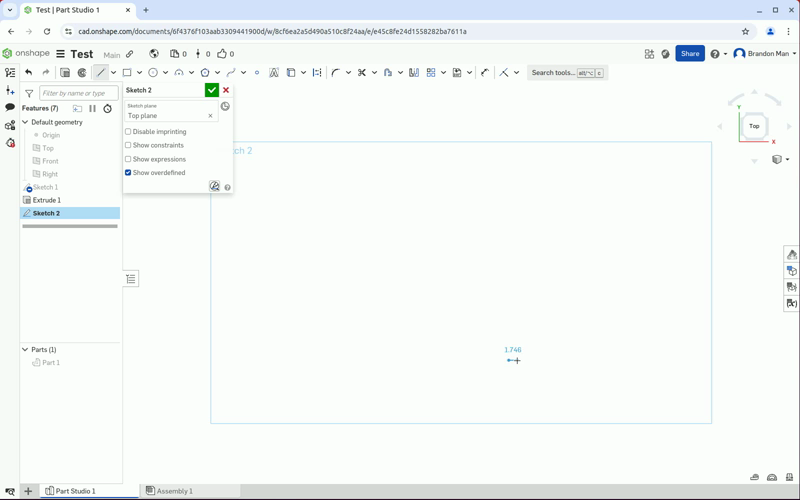
click(517, 360)
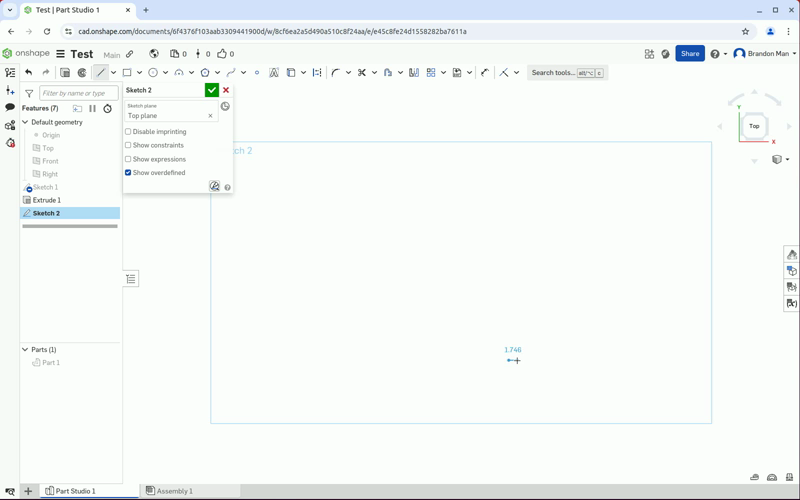
key_up(shift)
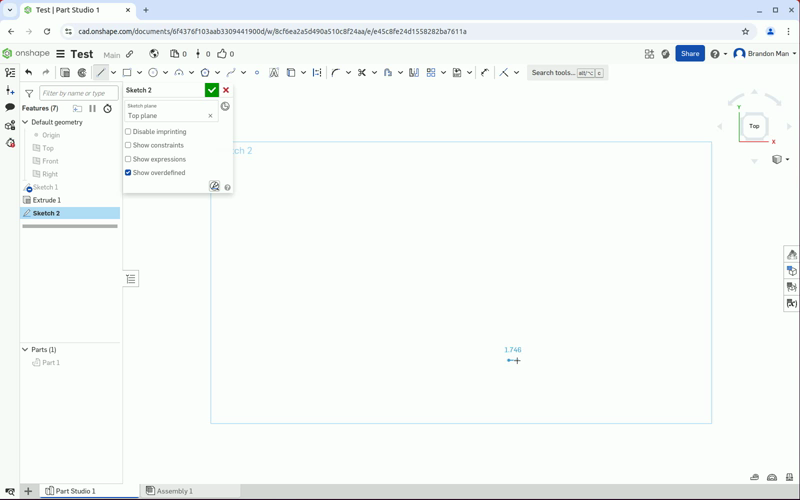
key_down(shift)
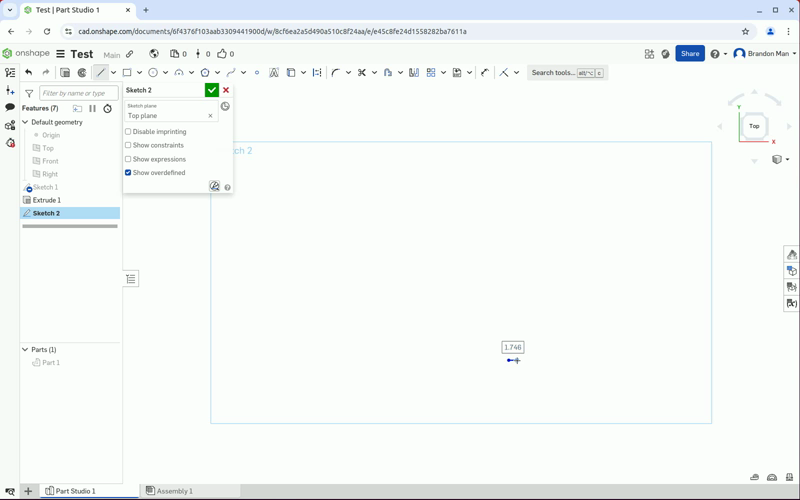
mouse_move(517, 200)
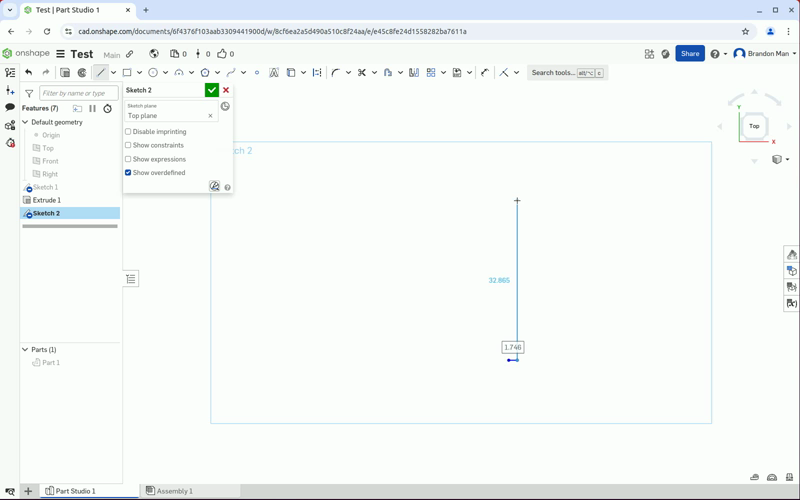
click(517, 200)
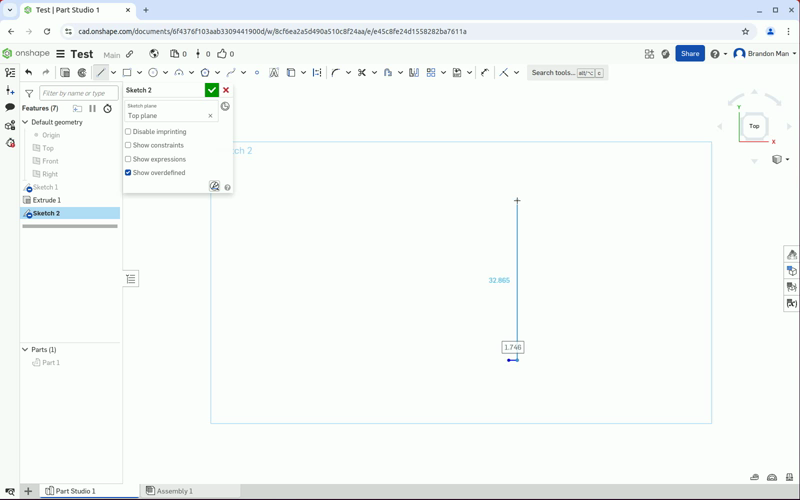
key_up(shift)
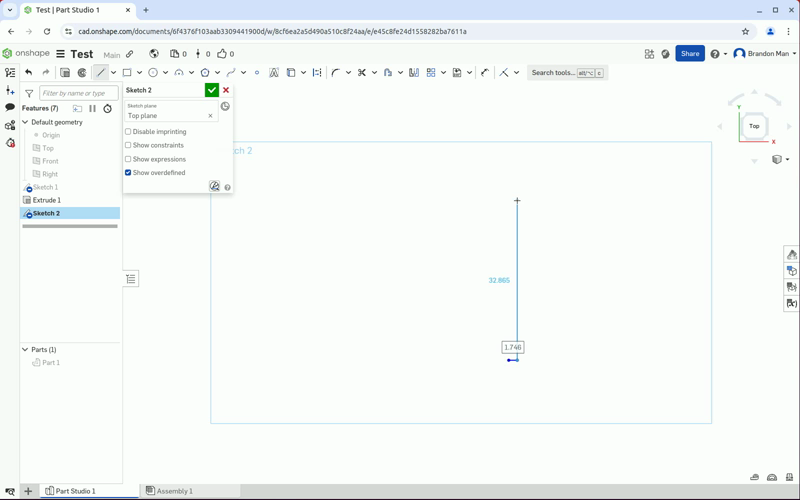
key_down(shift)
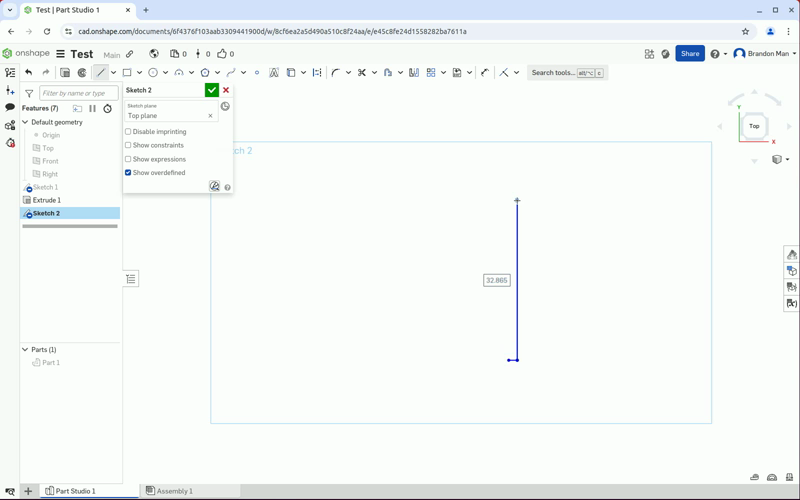
mouse_move(547, 200)
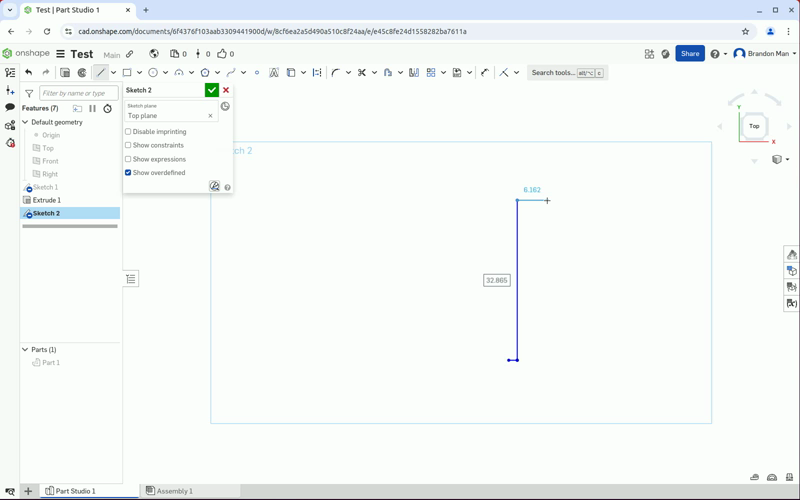
mouse_move(508, 200)
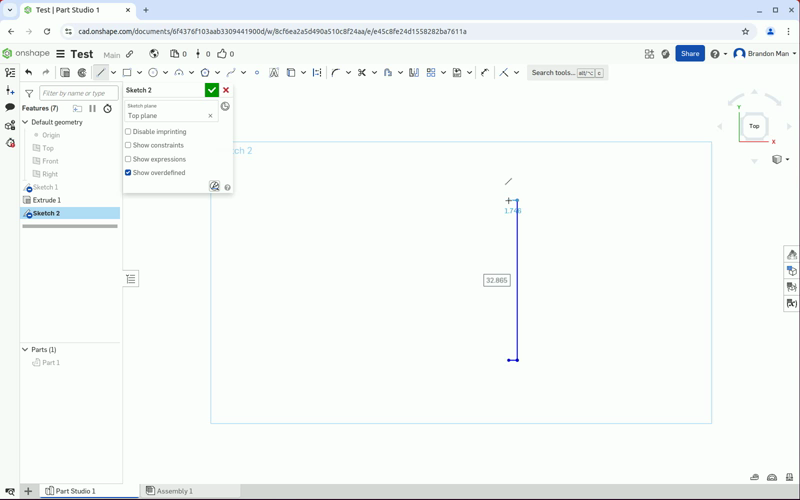
click(508, 200)
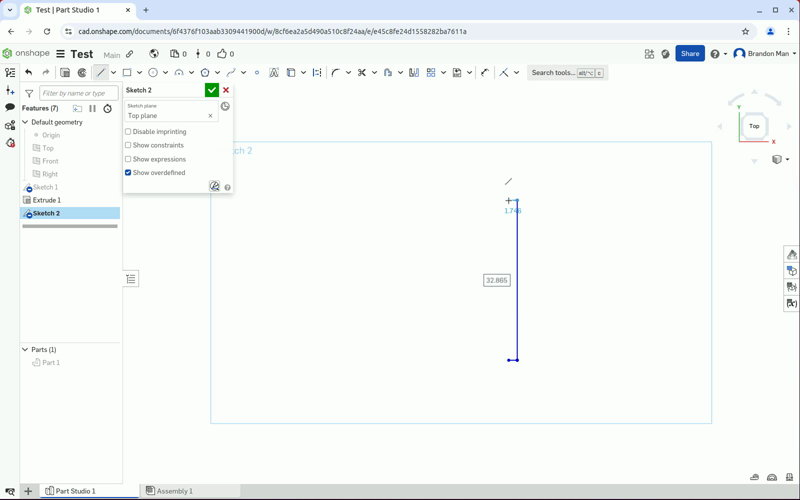
key_up(shift)
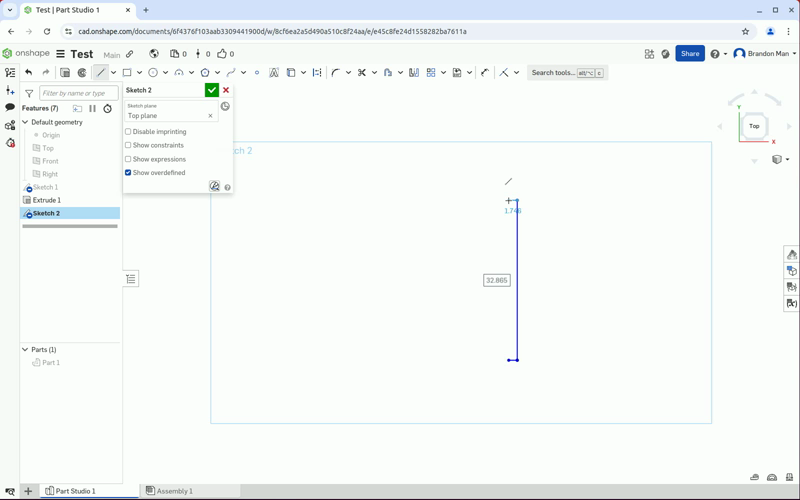
key_down(shift)
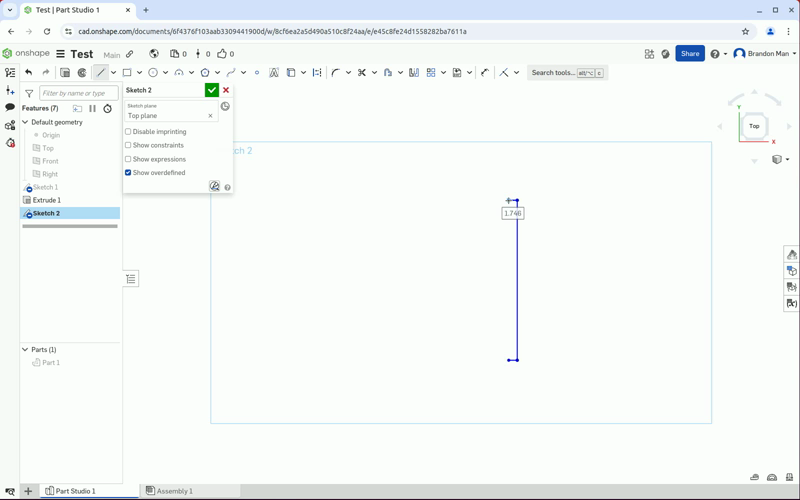
mouse_move(508, 360)
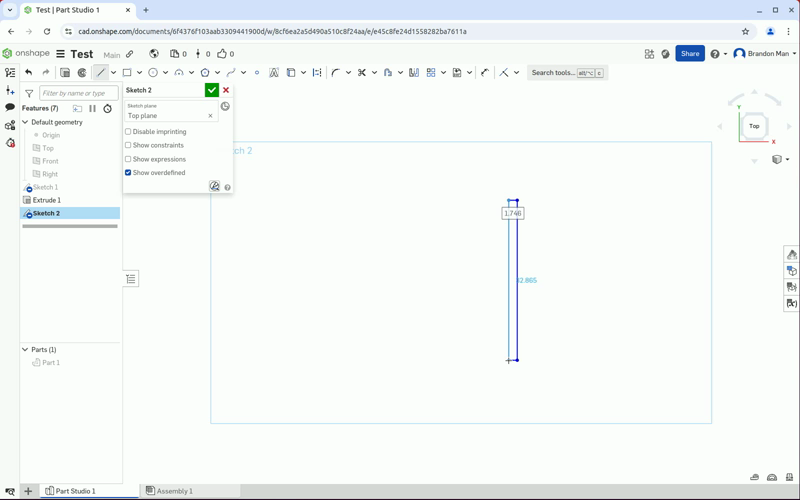
key_up(shift)
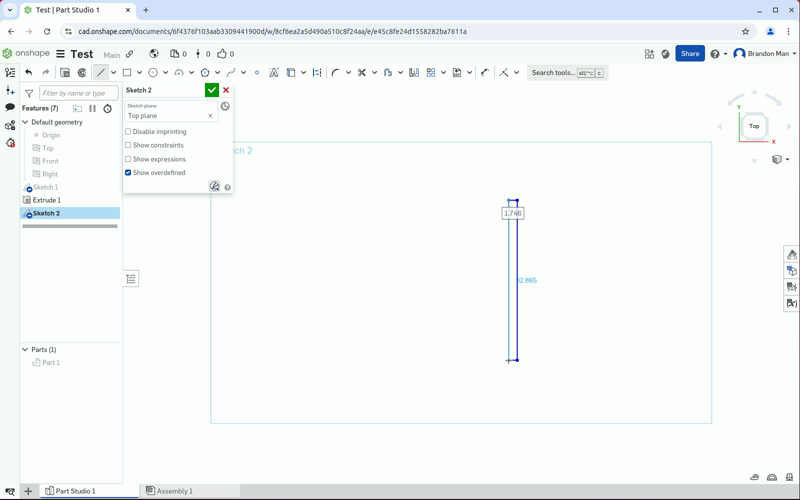
click(508, 360)
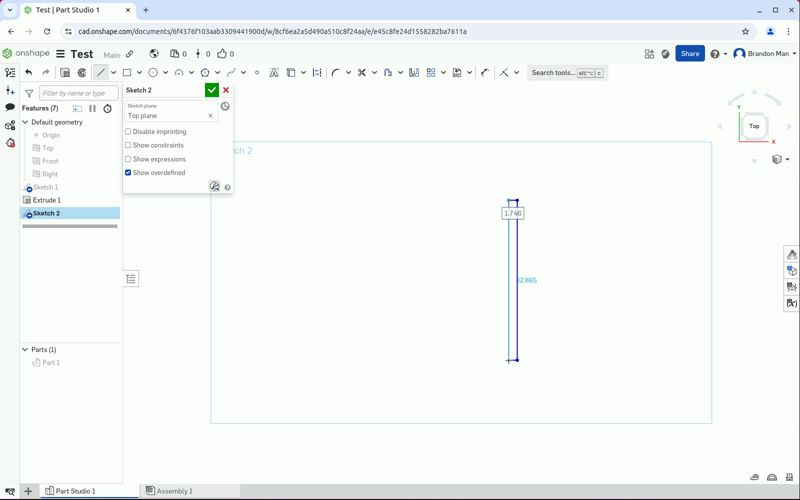
key(esc)
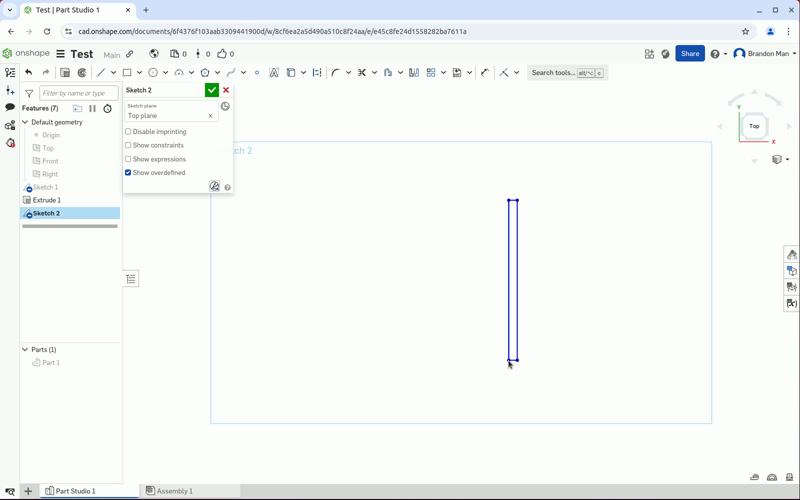
mouse_move(511, 292)
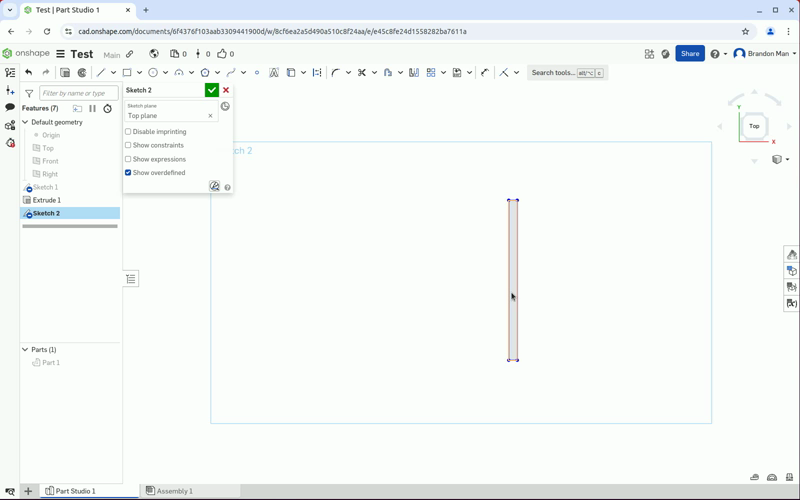
scroll(6)
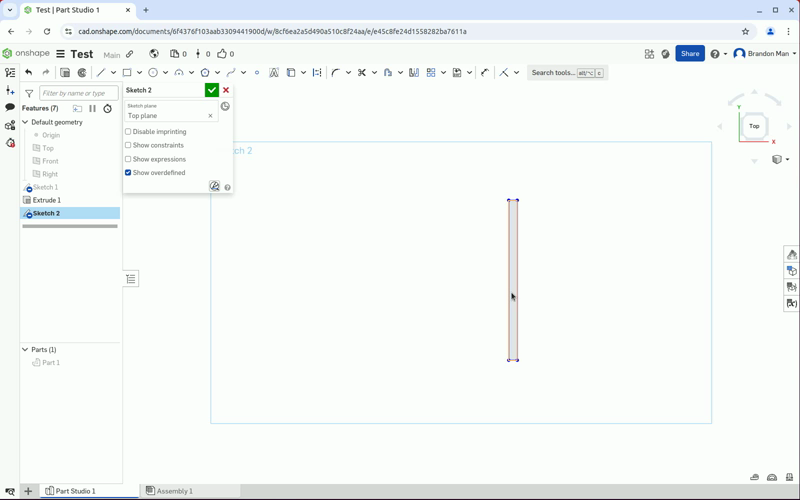
scroll(6)
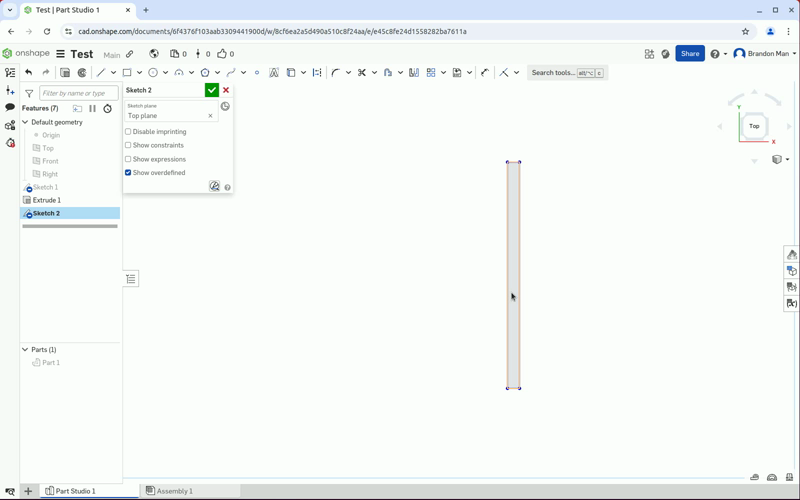
scroll(6)
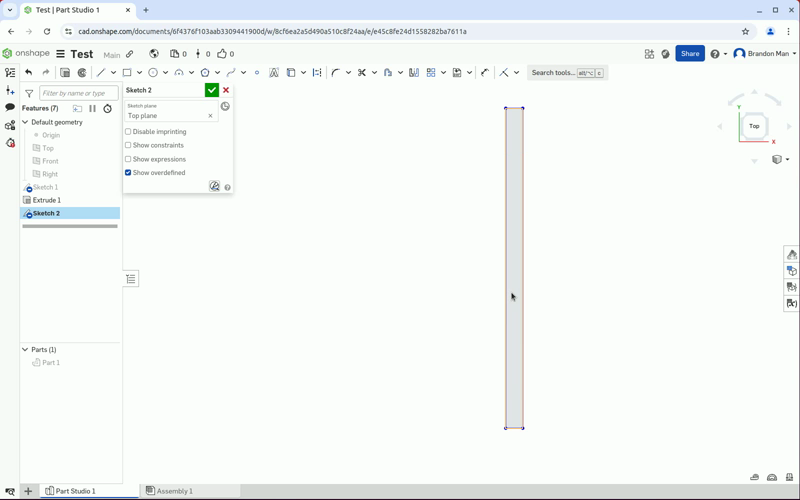
scroll(6)
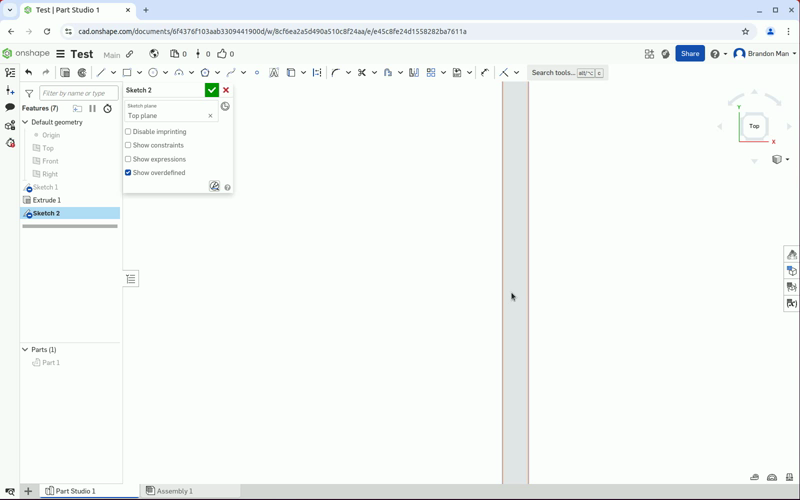
scroll(6)
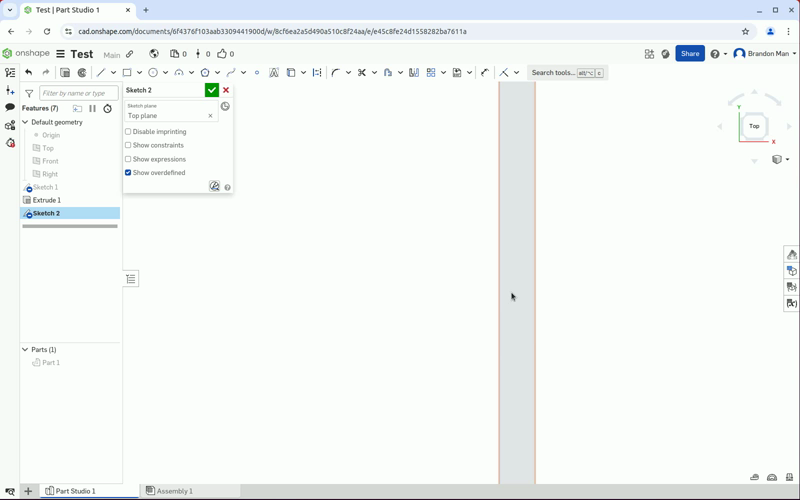
scroll(6)
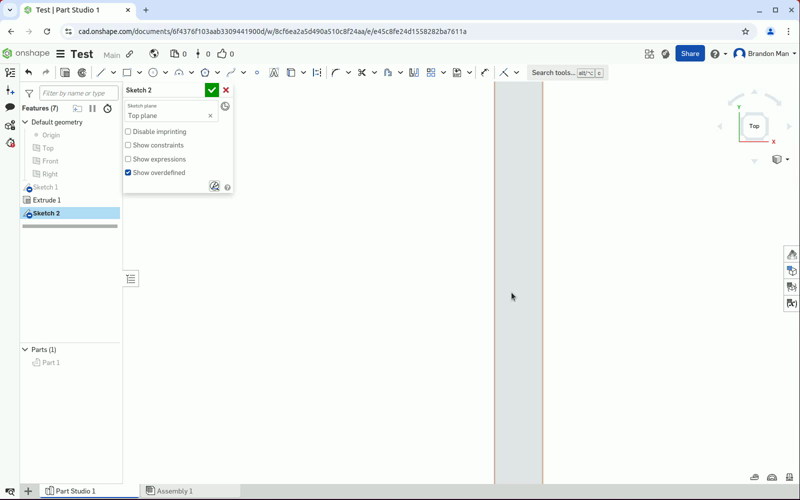
scroll(6)
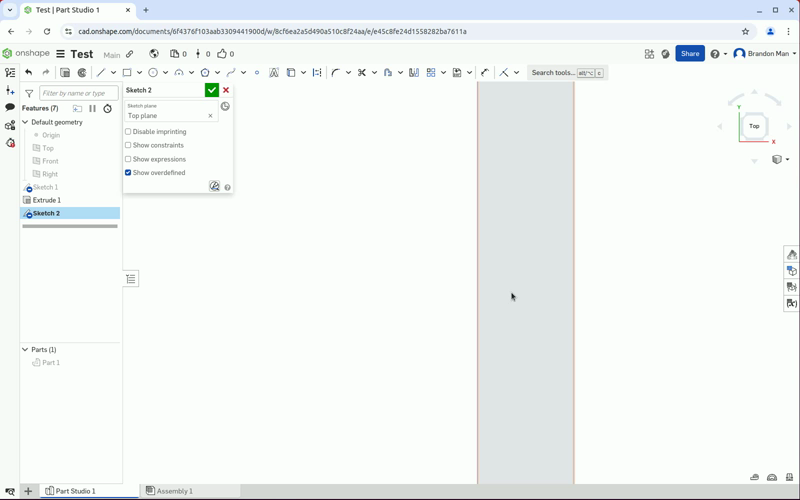
click(511, 292)
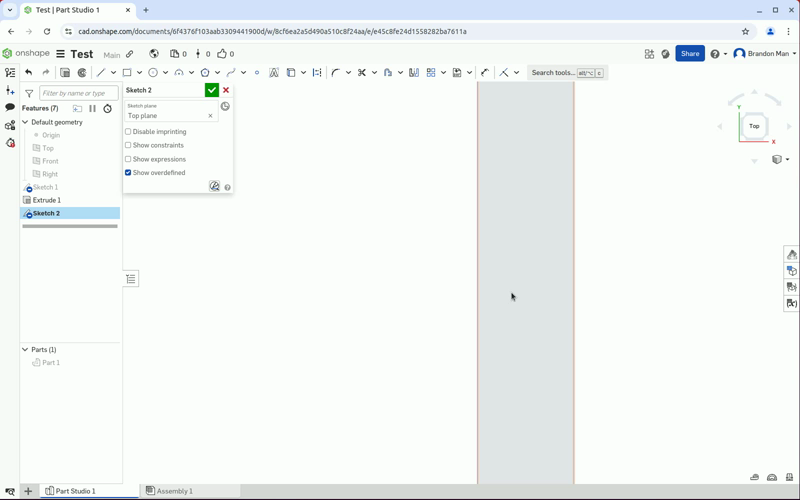
scroll(-6)
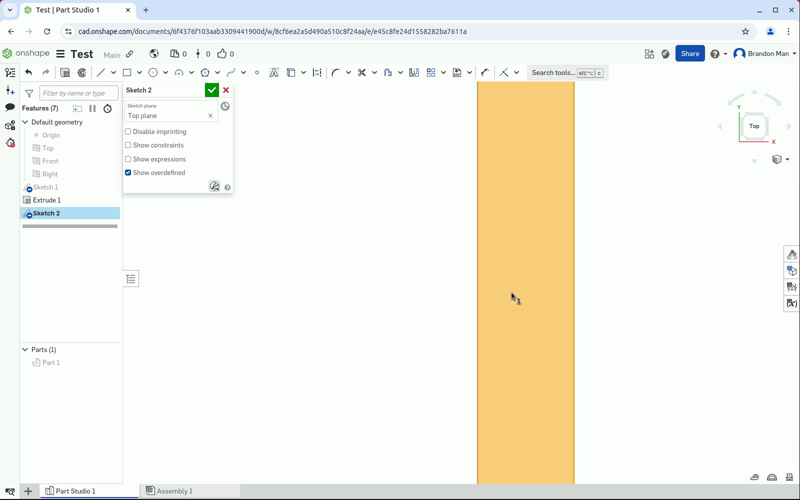
scroll(-6)
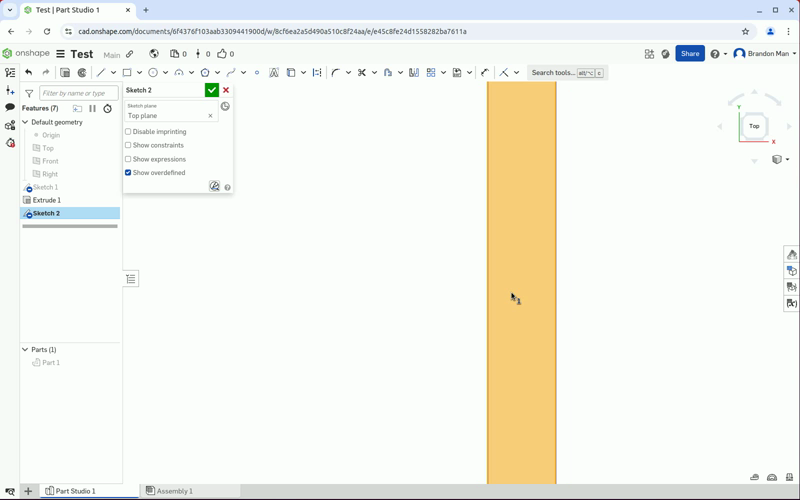
scroll(-6)
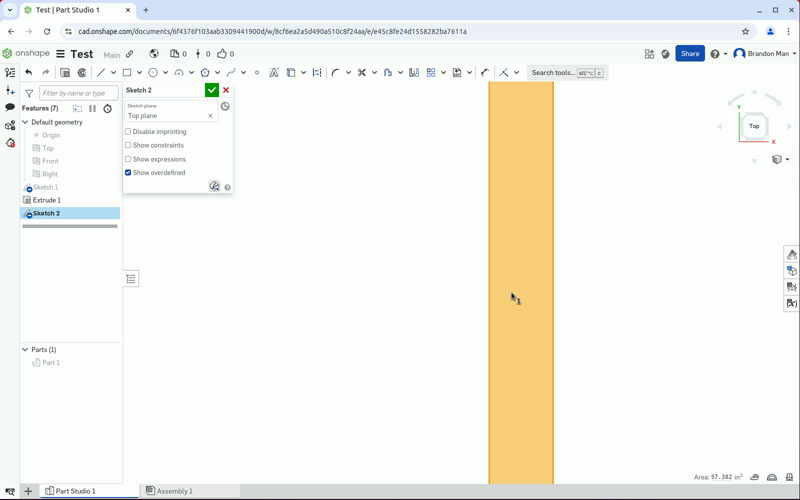
scroll(-6)
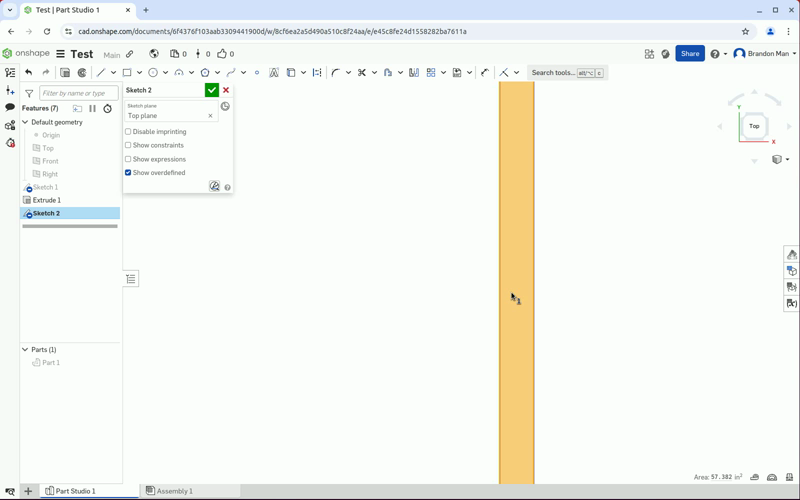
scroll(-6)
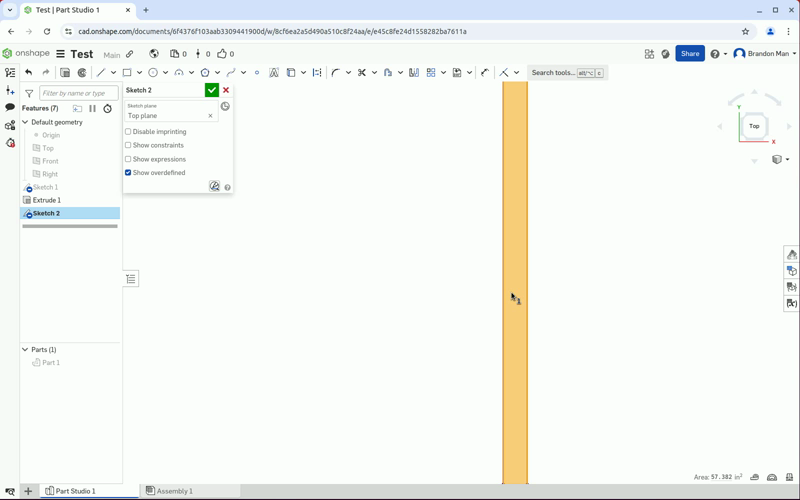
scroll(-6)
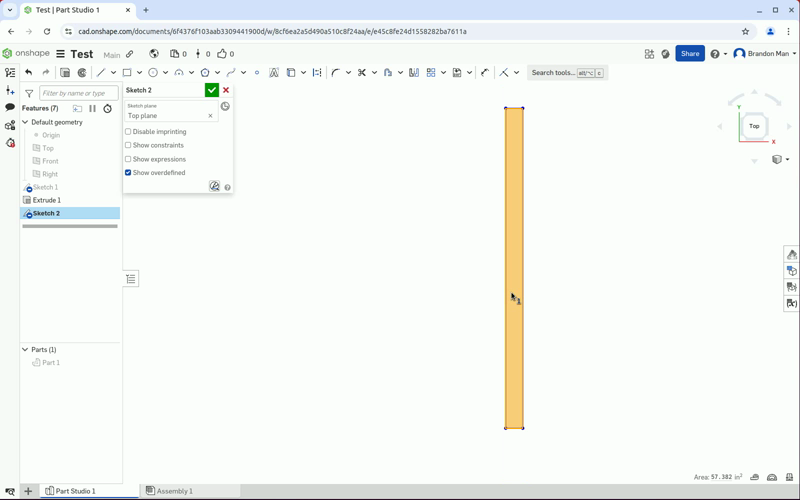
scroll(-6)
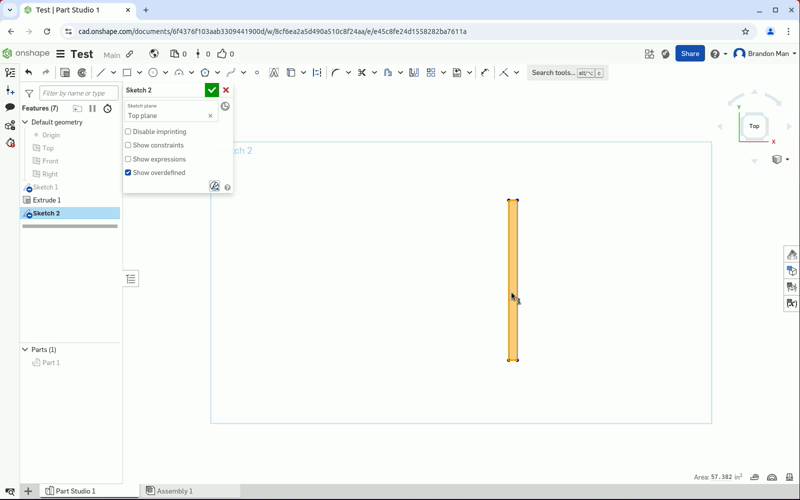
mouse_move(73, 352)
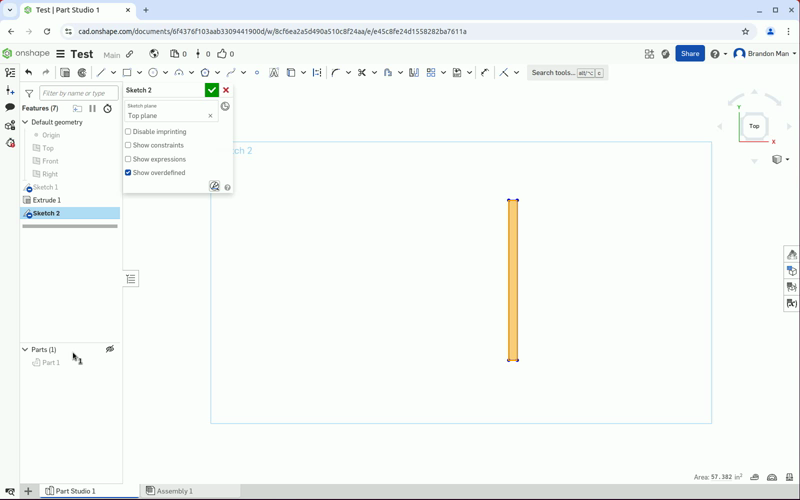
key(shift+y)
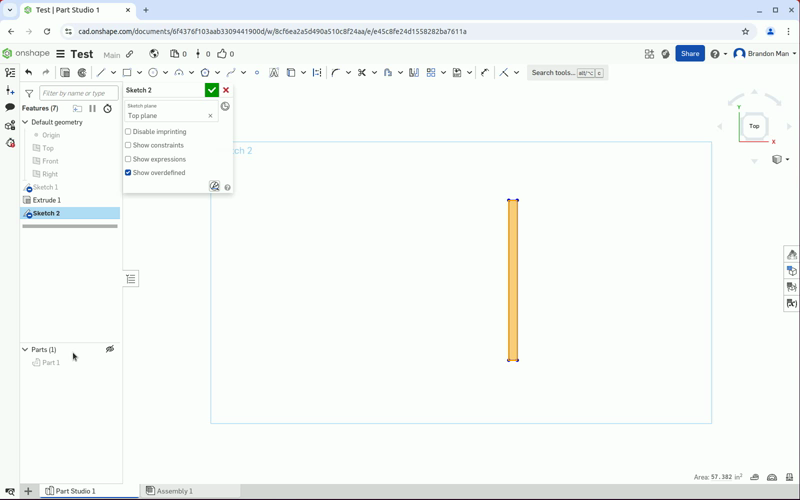
key(shift+e)
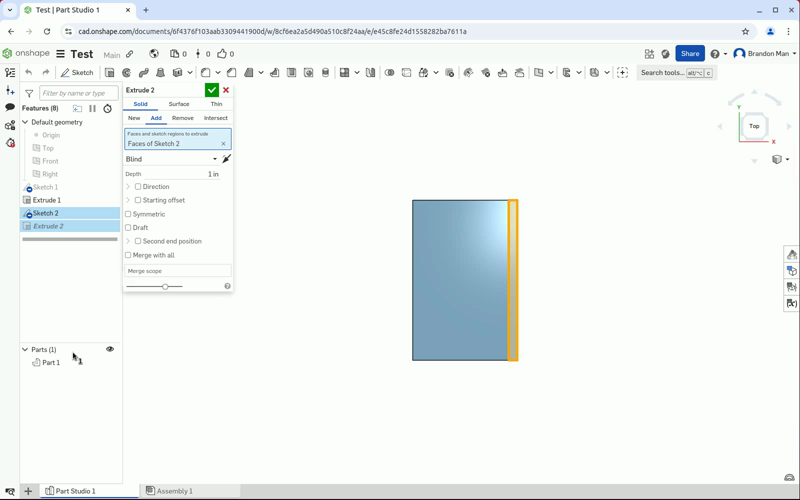
mouse_move(143, 106)
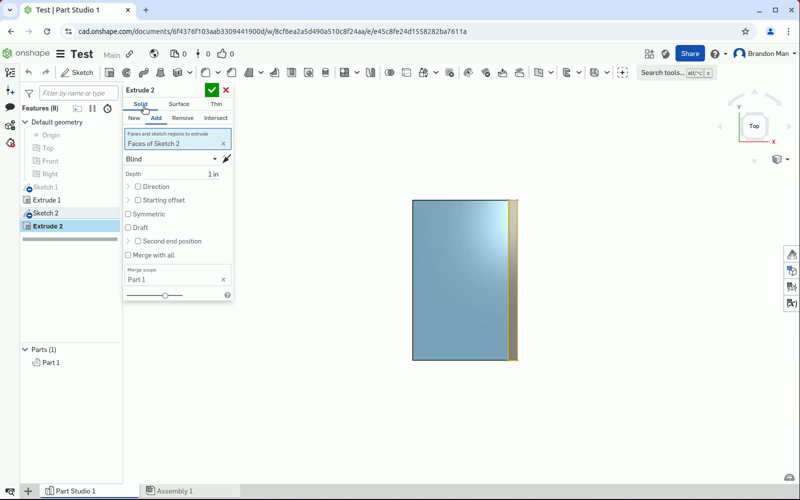
click(143, 106)
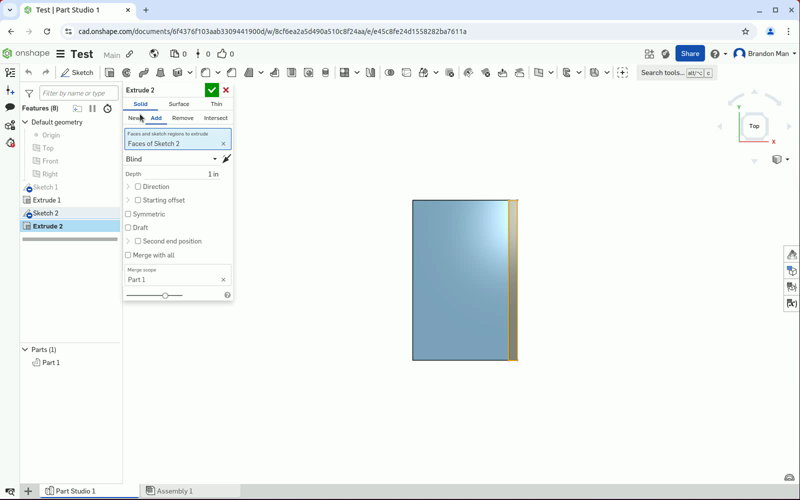
mouse_move(137, 120)
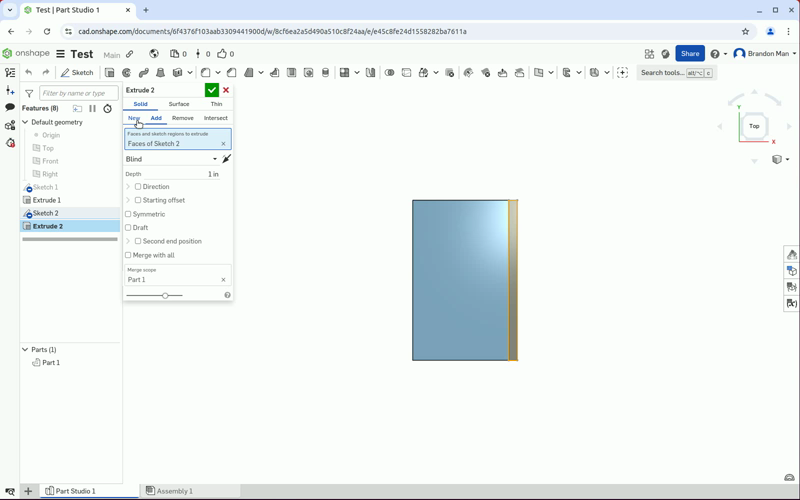
click(137, 120)
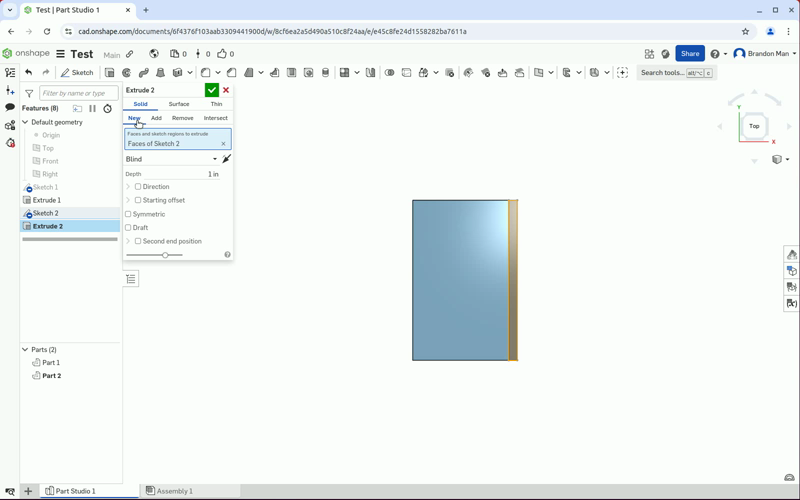
key(tab, 4)
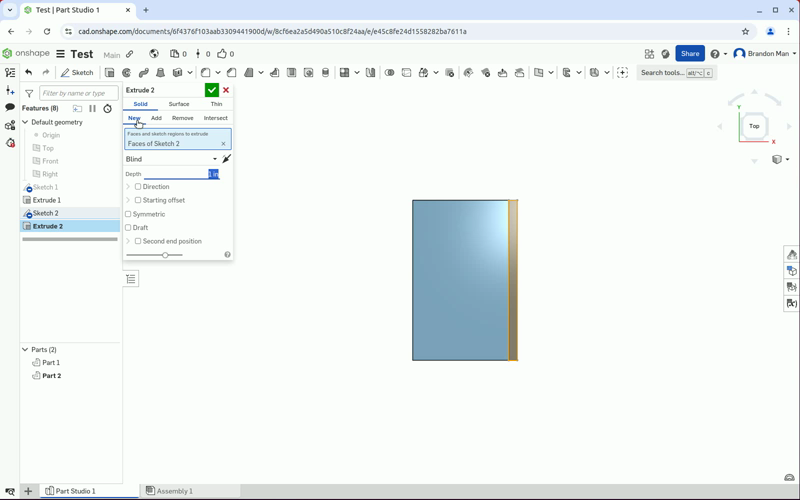
text(6.499)
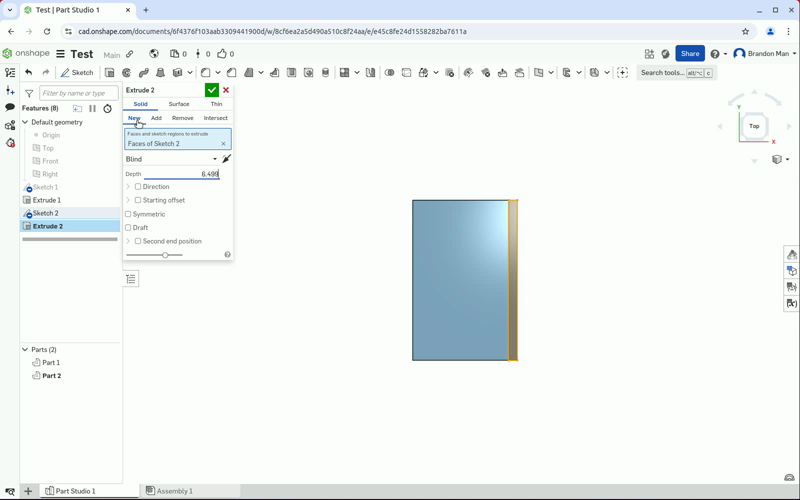
key(enter)
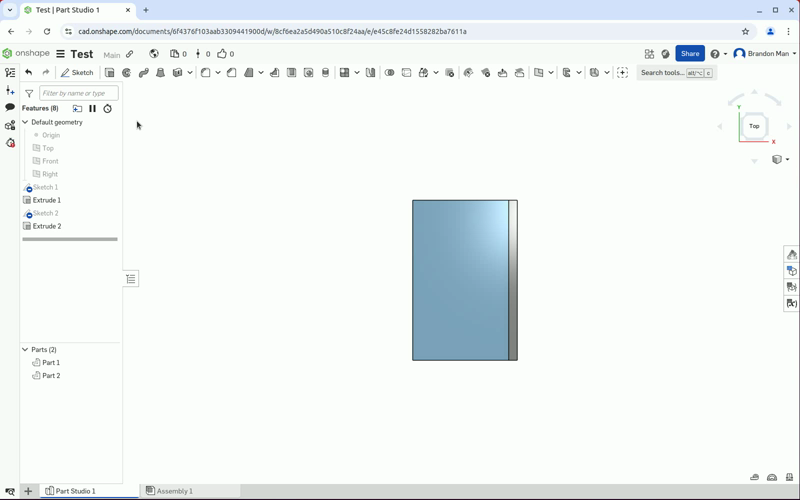
key(shift+h)
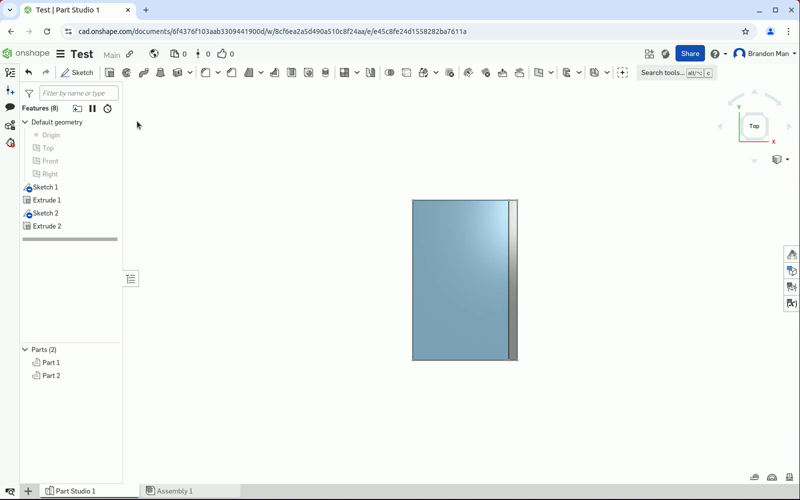
key(shift+h)
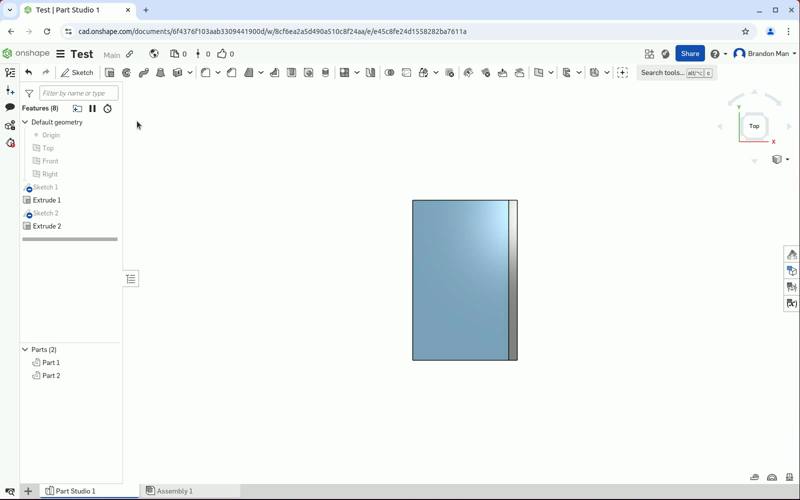
mouse_move(73, 189)
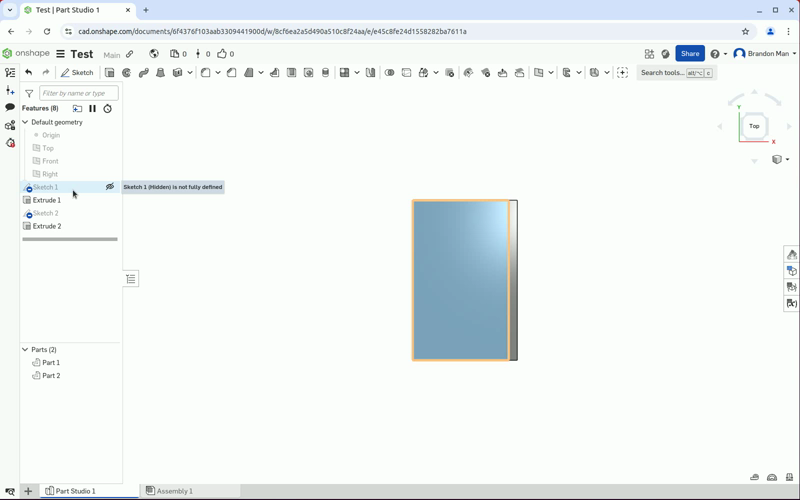
click(73, 189)
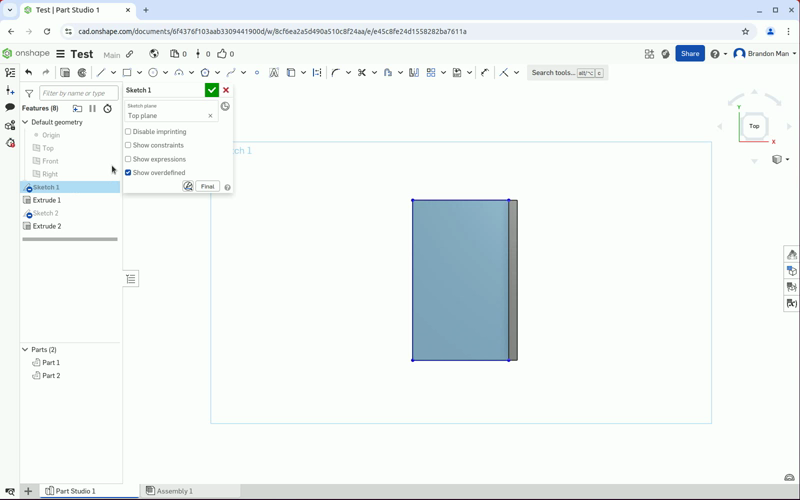
mouse_move(229, 92)
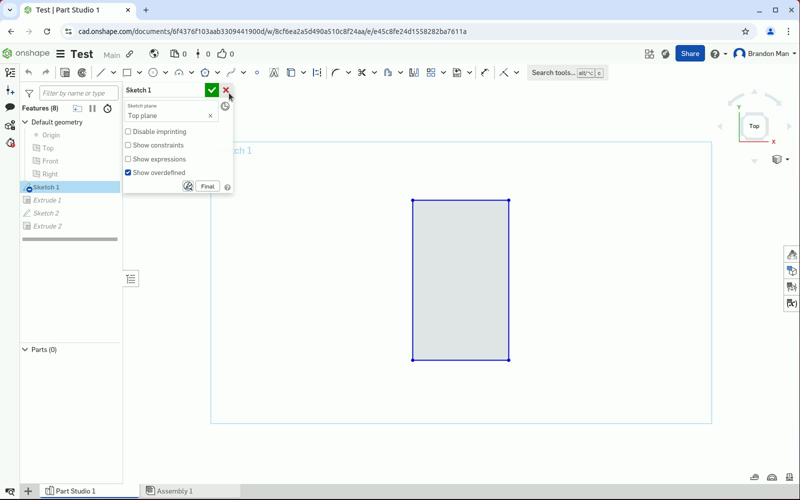
click(229, 92)
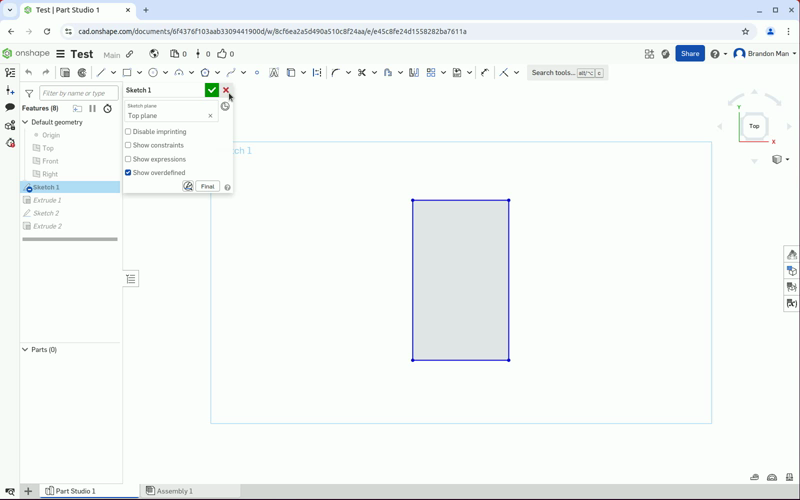
key(shift+s)
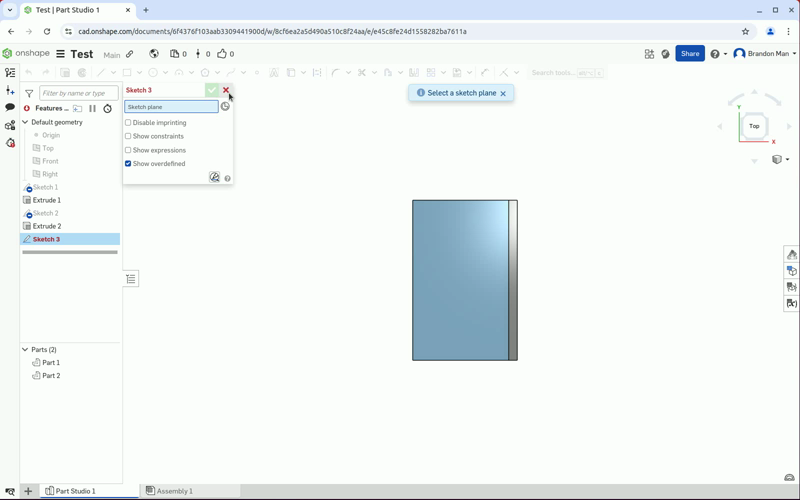
mouse_move(73, 150)
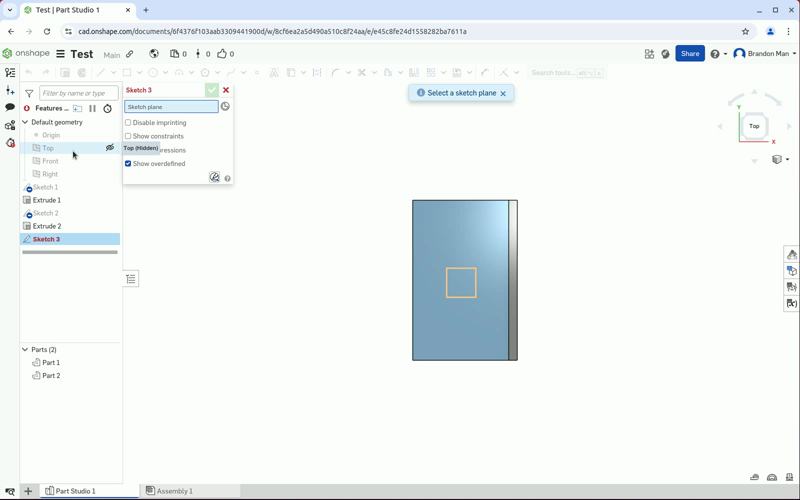
click(73, 150)
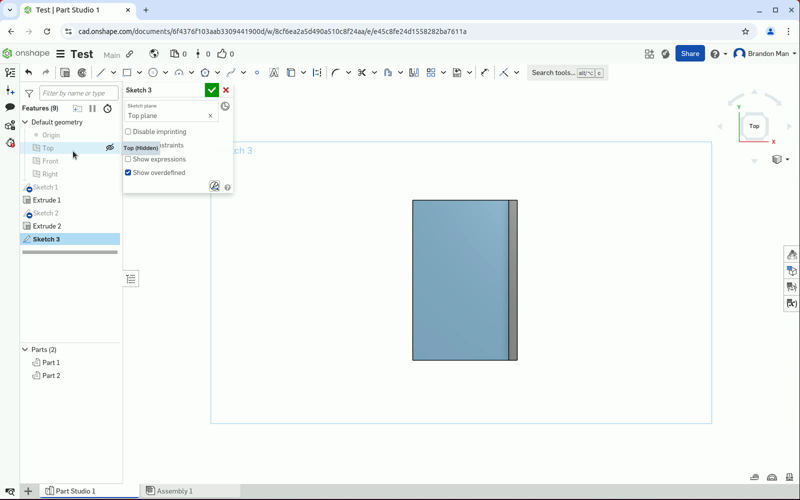
mouse_move(73, 352)
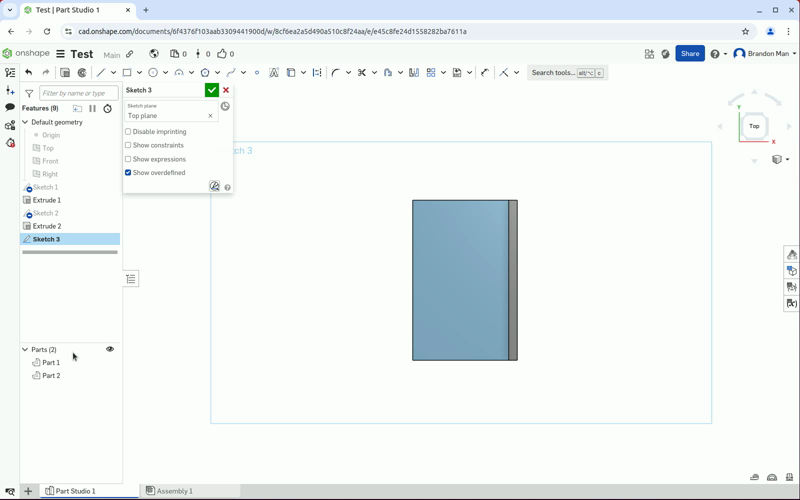
key(y)
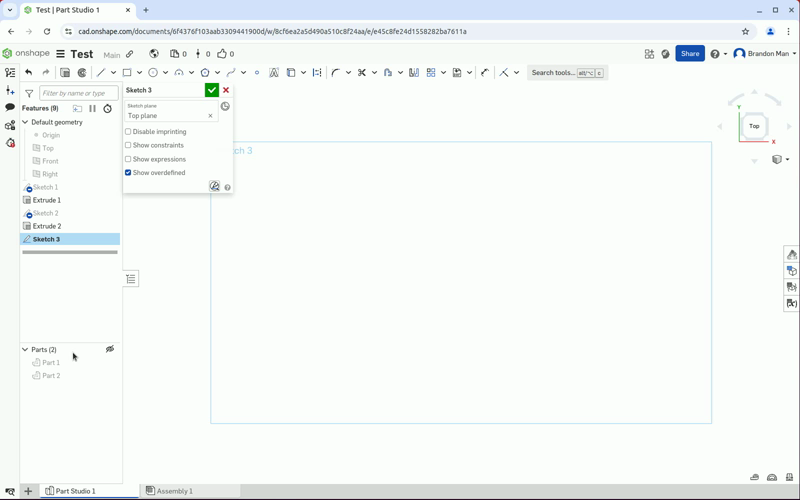
key(l)
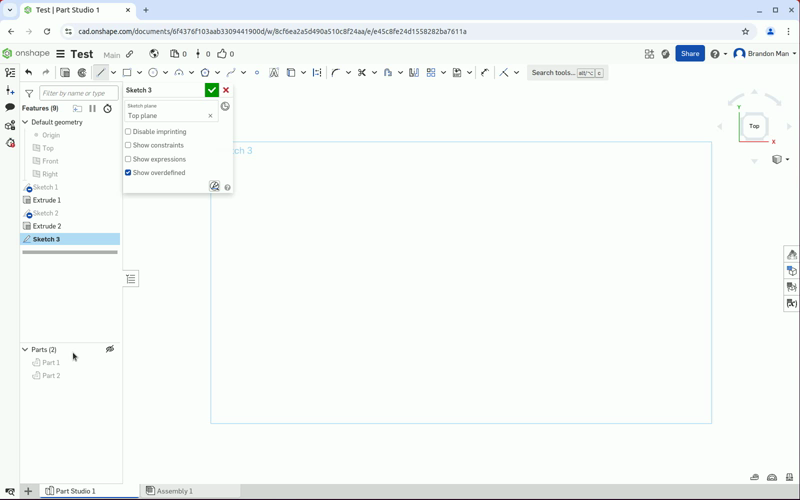
key_down(shift)
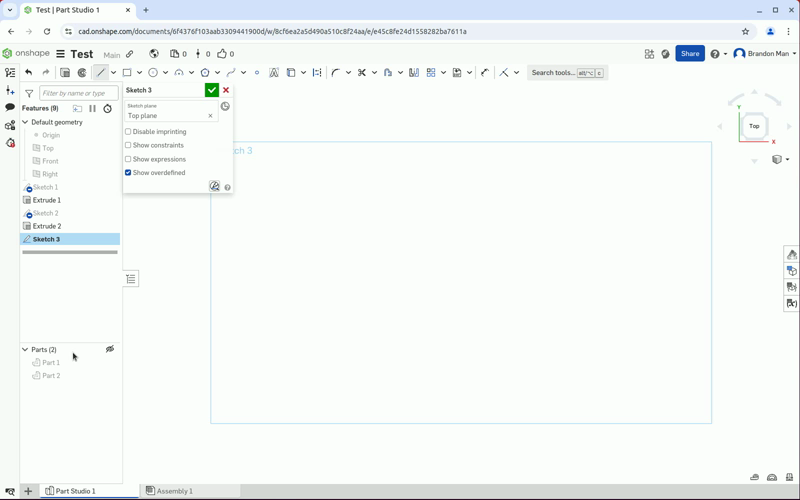
mouse_move(404, 360)
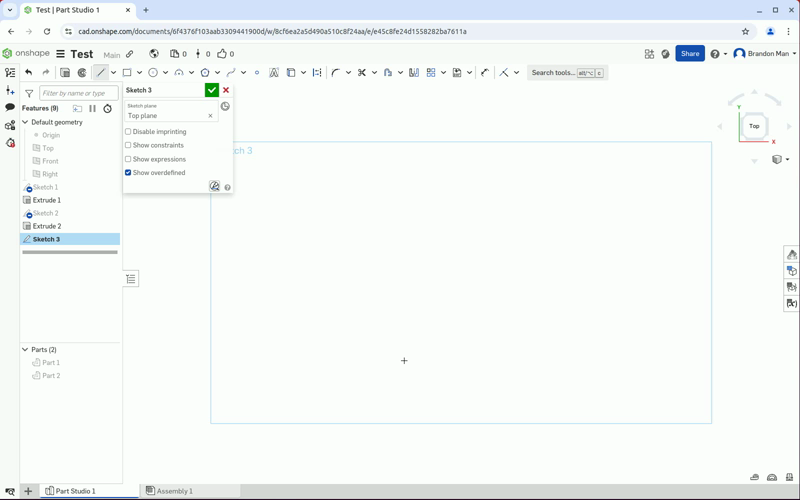
click(404, 360)
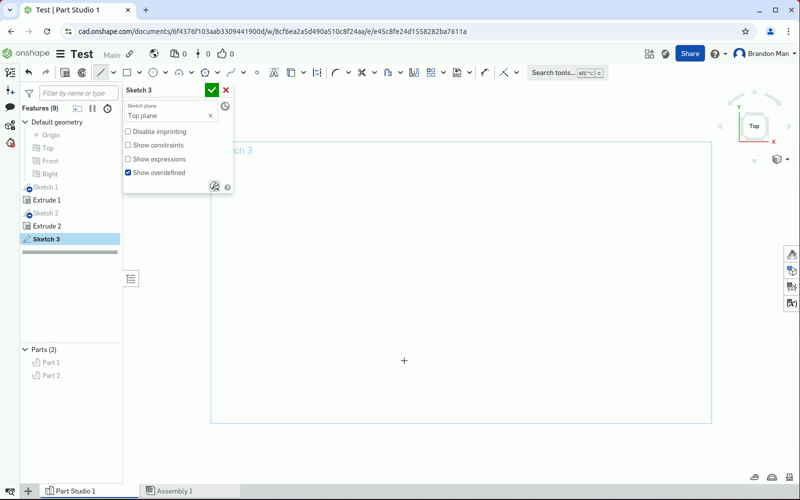
key_up(shift)
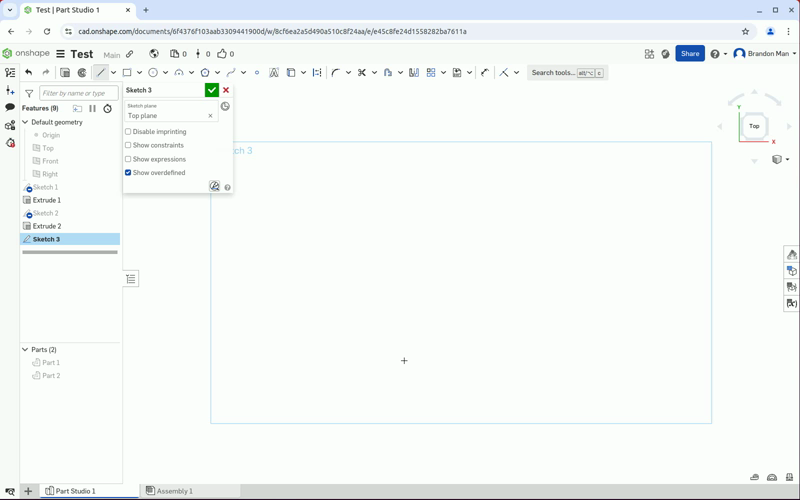
key_down(shift)
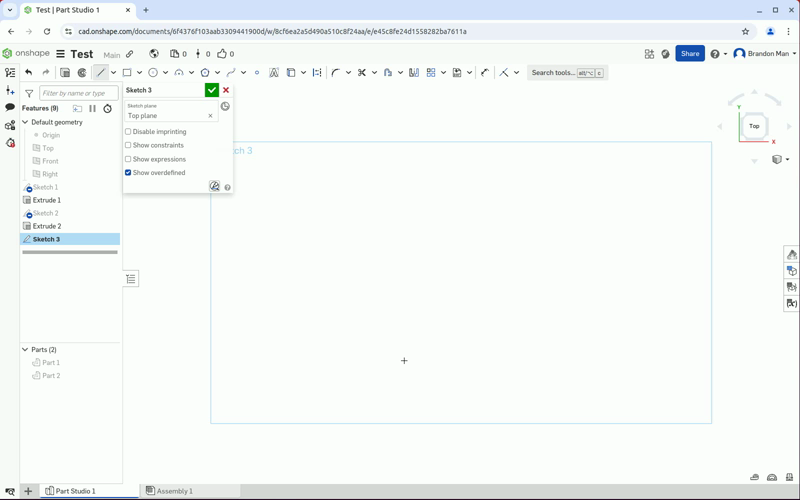
mouse_move(434, 360)
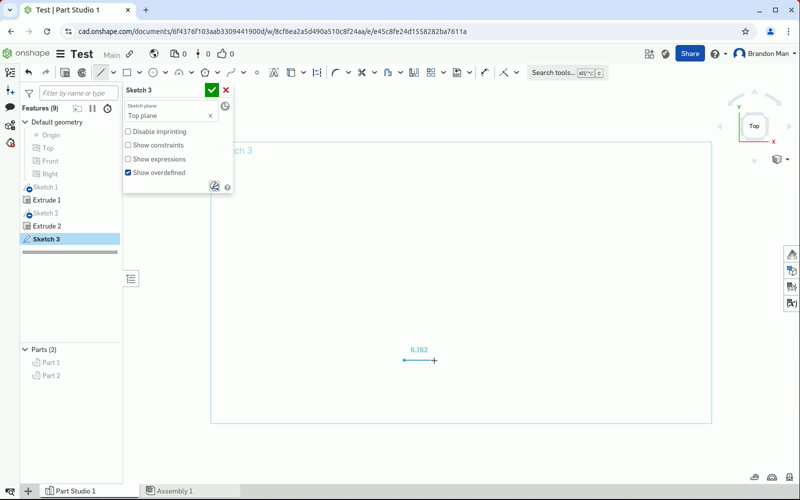
mouse_move(413, 360)
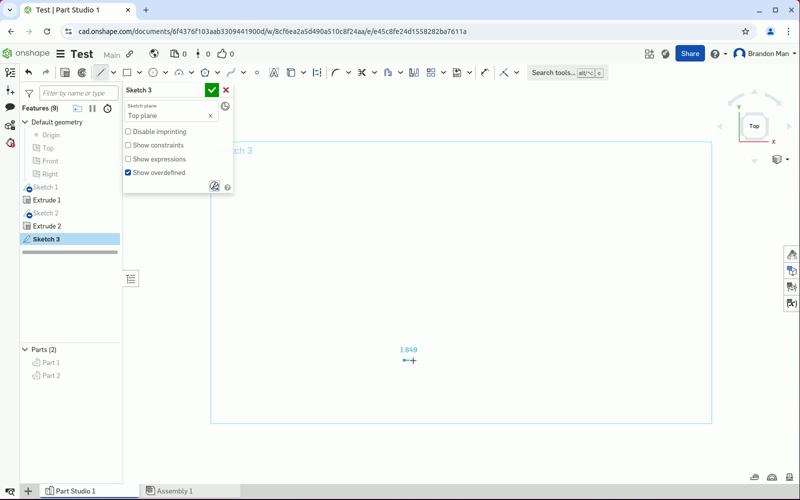
click(413, 360)
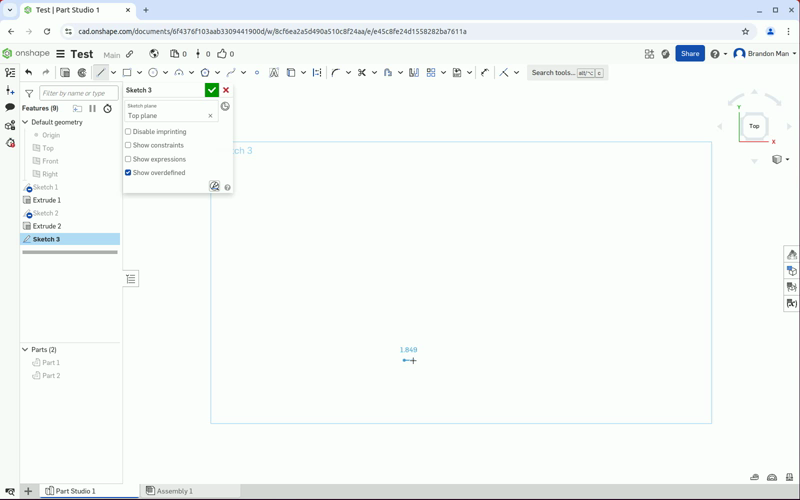
key_up(shift)
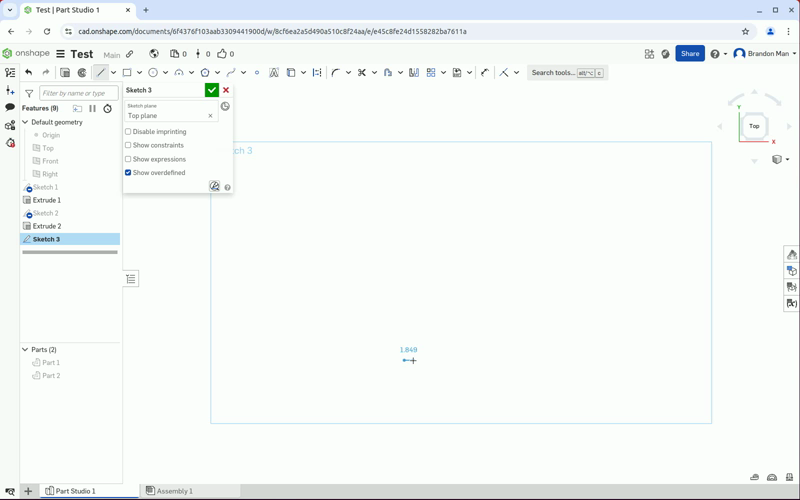
key_down(shift)
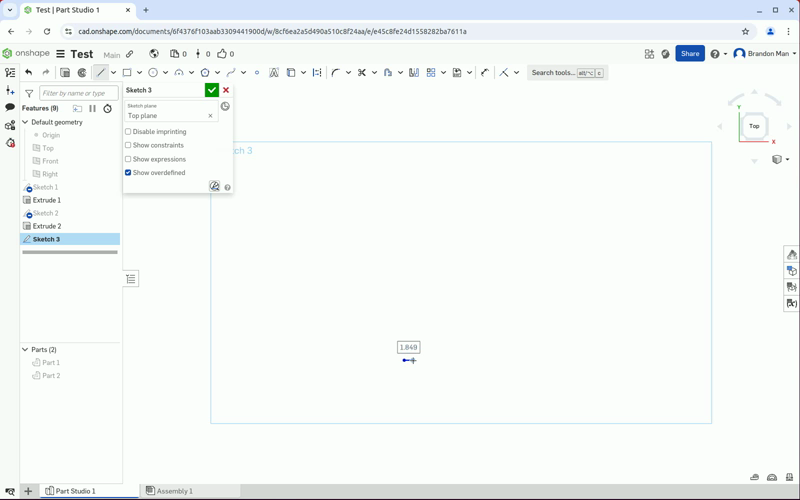
mouse_move(413, 200)
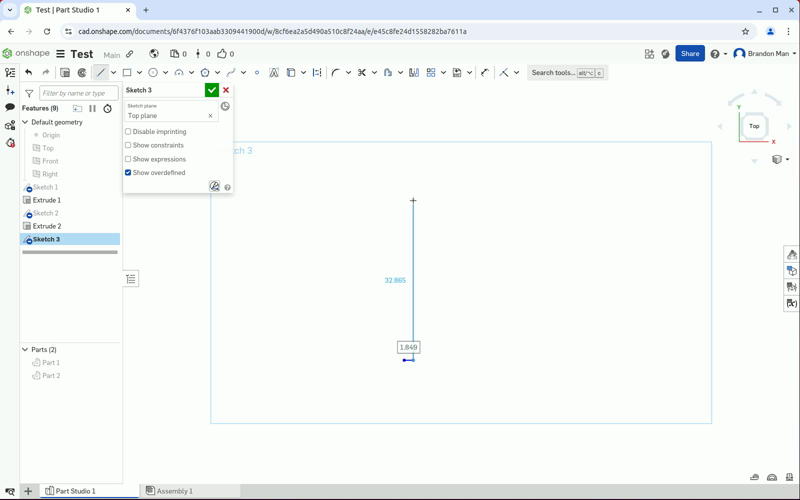
click(413, 200)
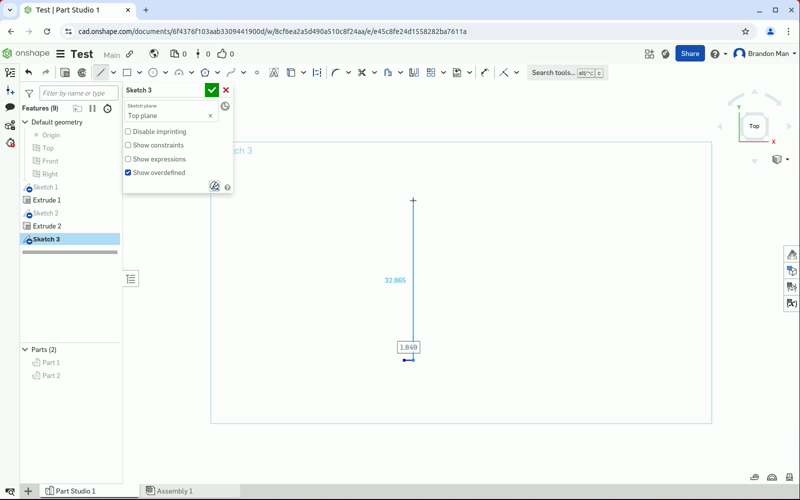
key_up(shift)
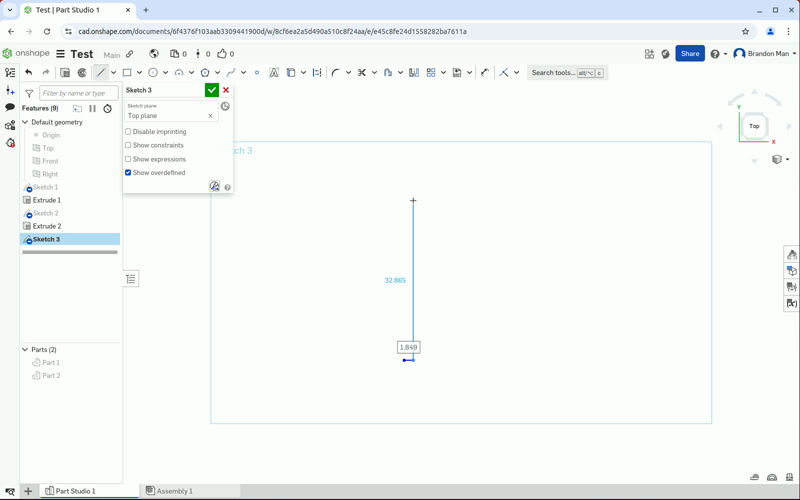
key_down(shift)
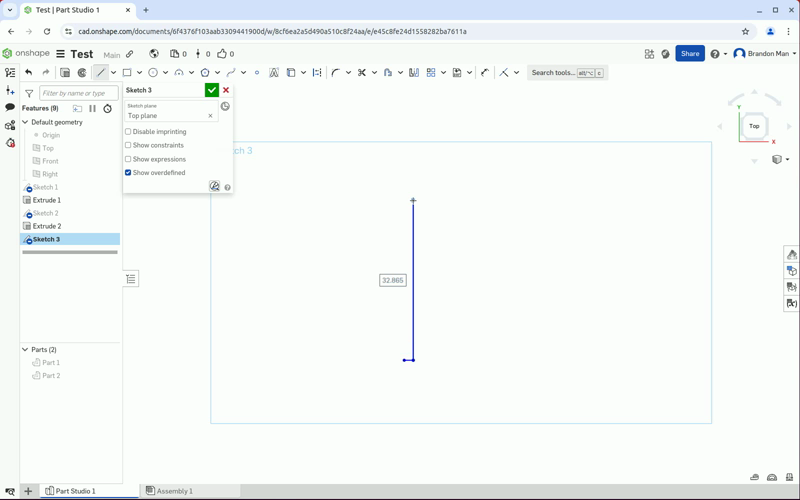
mouse_move(443, 200)
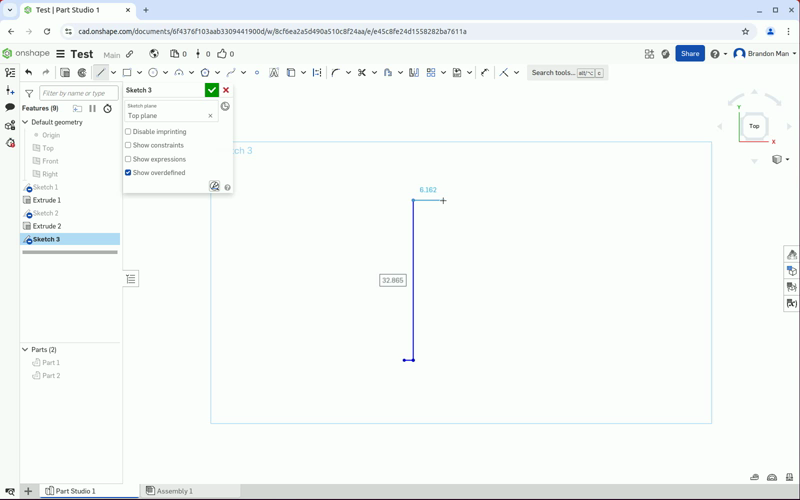
mouse_move(404, 200)
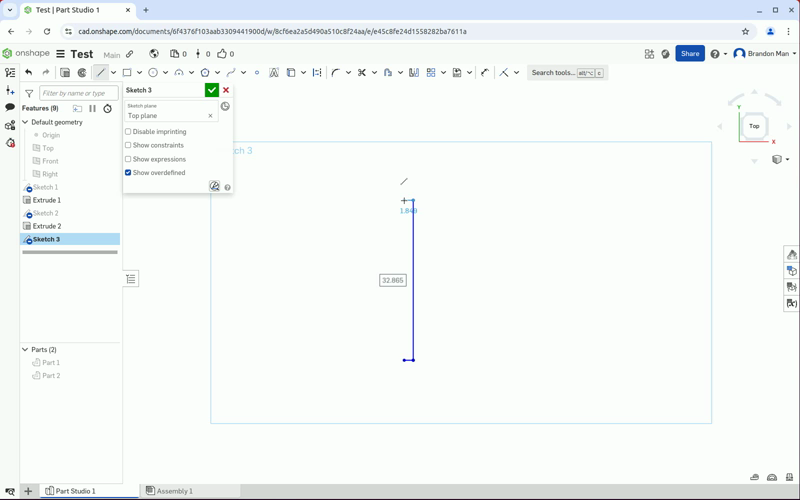
click(404, 200)
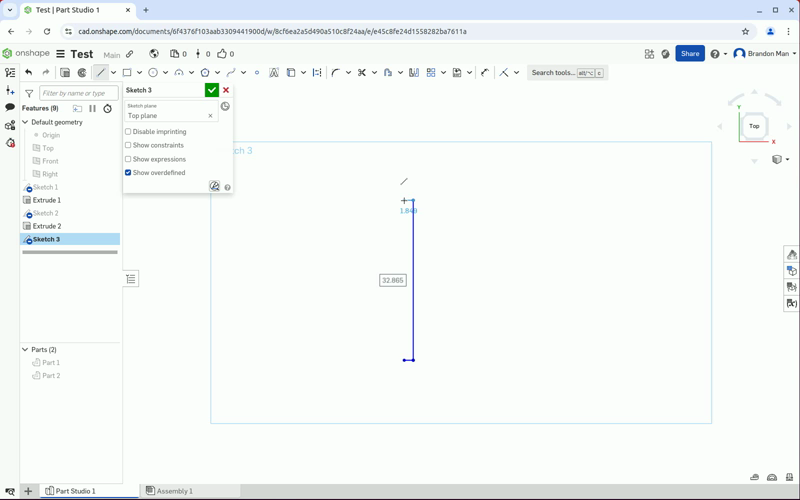
key_up(shift)
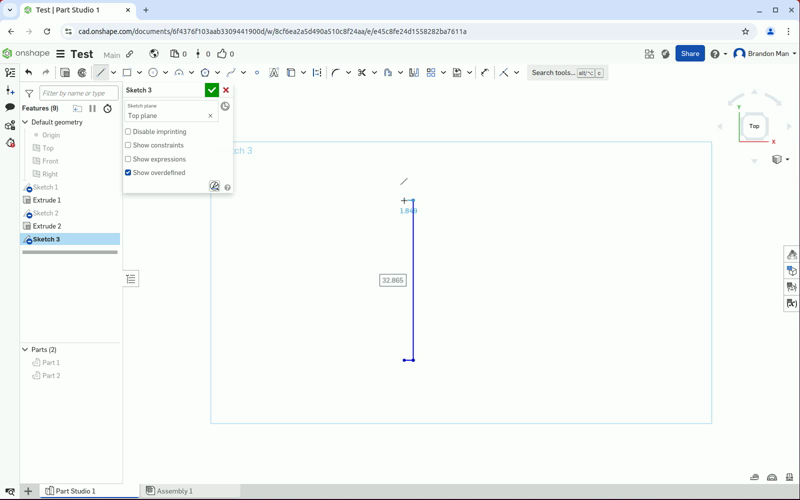
key_down(shift)
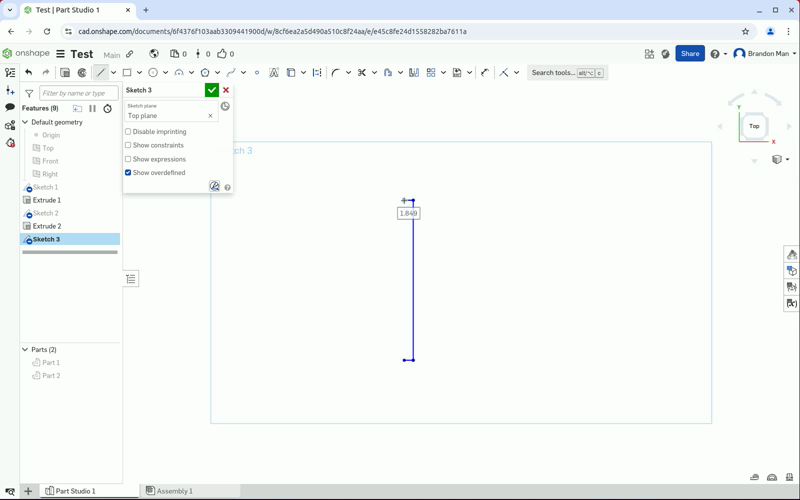
mouse_move(404, 360)
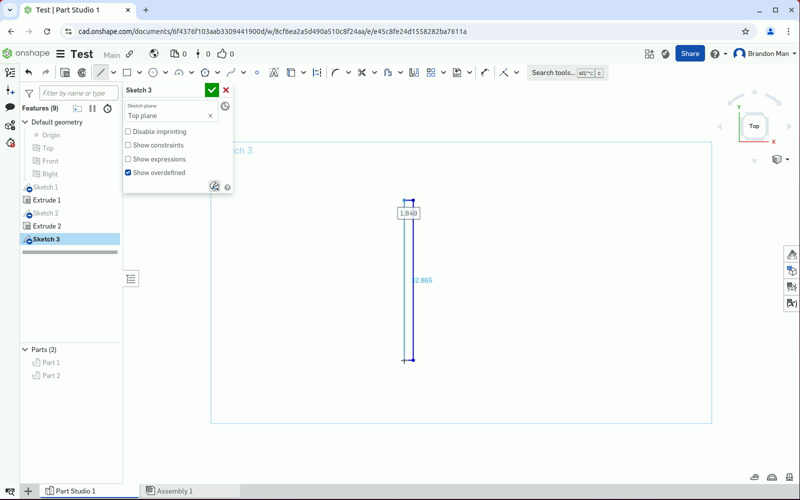
key_up(shift)
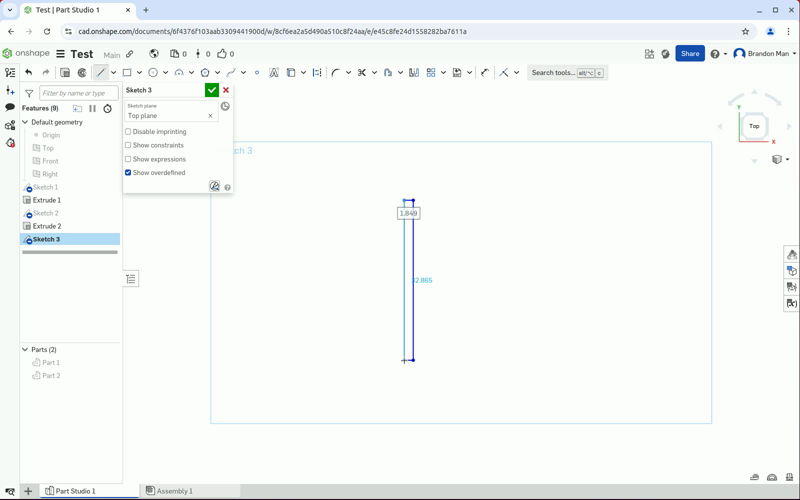
click(404, 360)
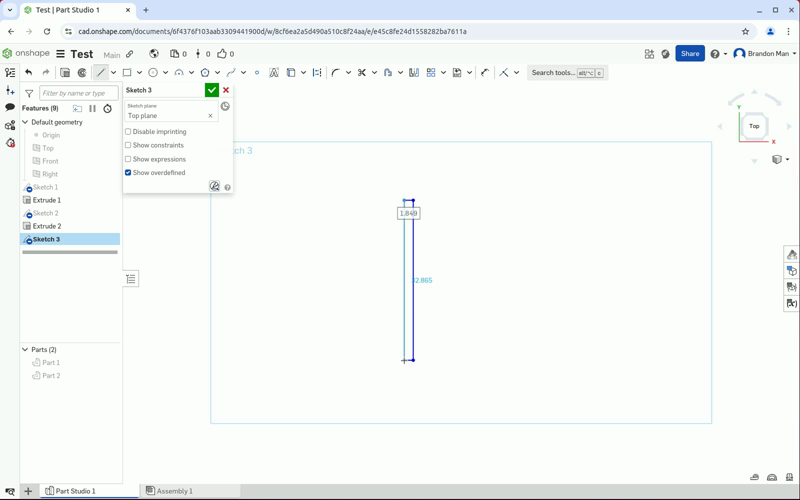
key(esc)
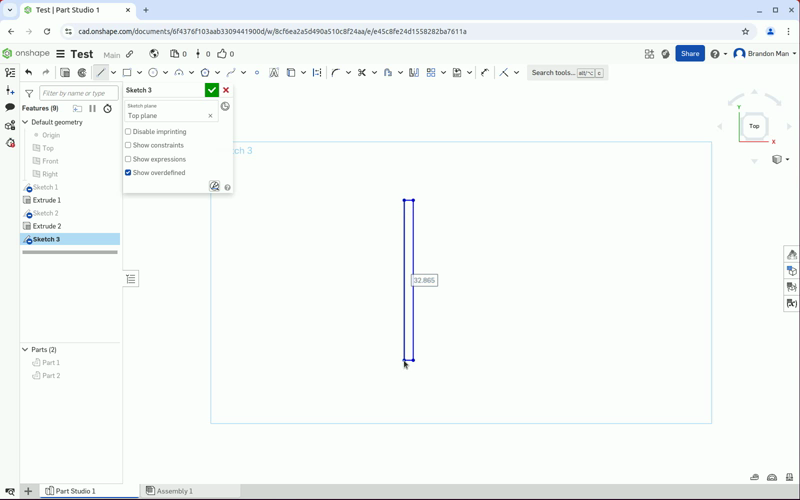
mouse_move(407, 207)
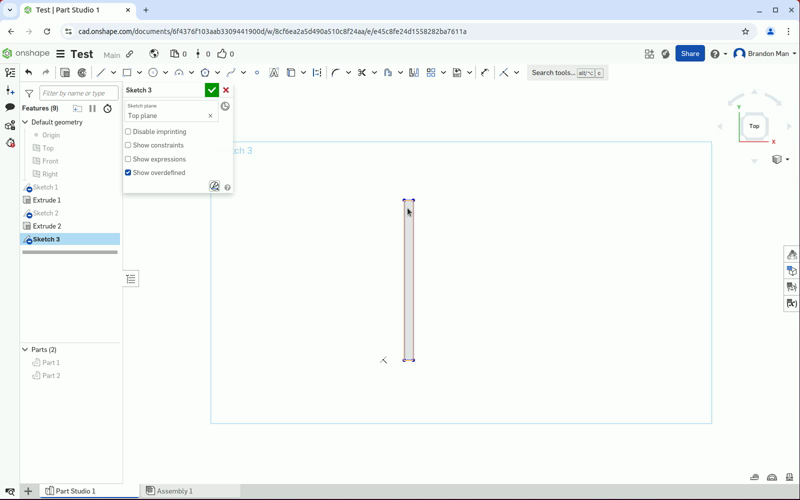
scroll(6)
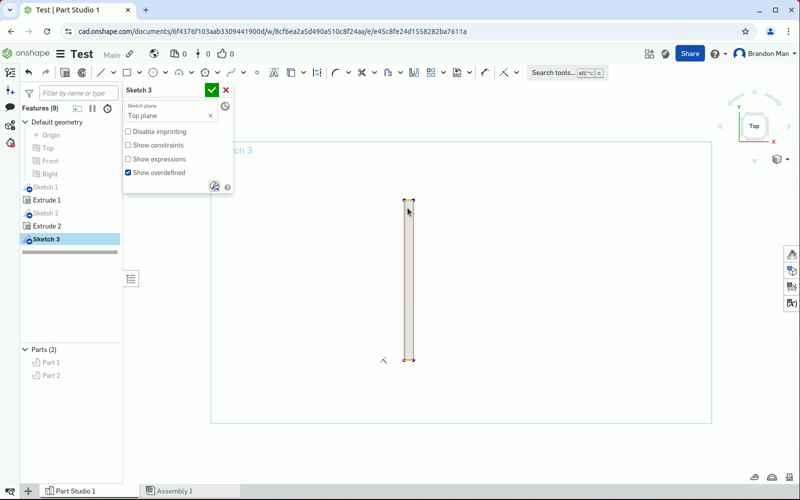
scroll(6)
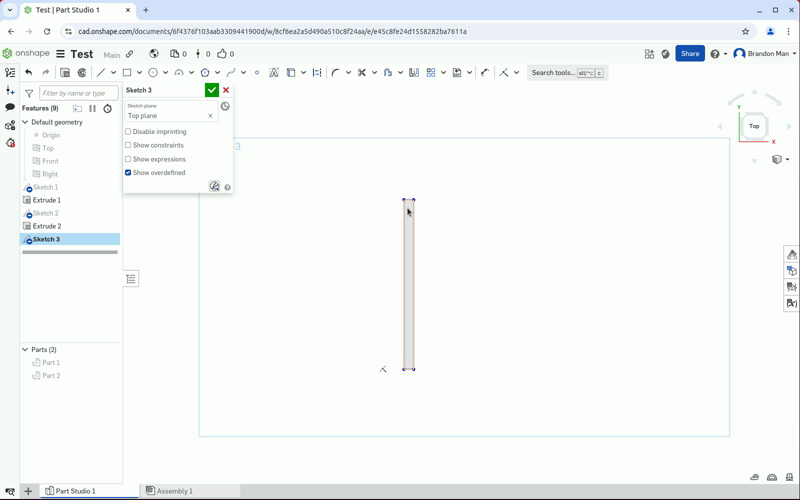
scroll(6)
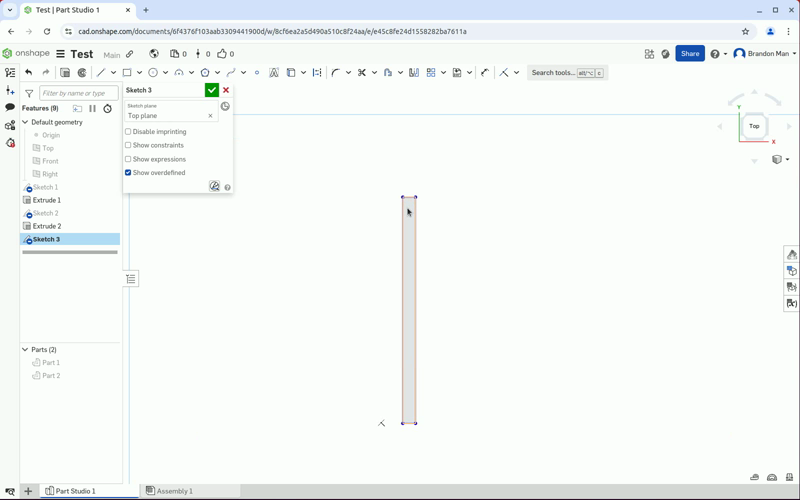
scroll(6)
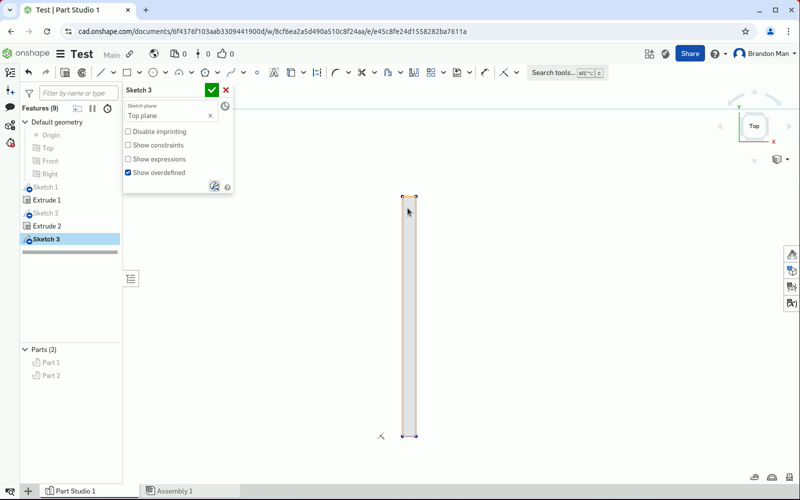
scroll(6)
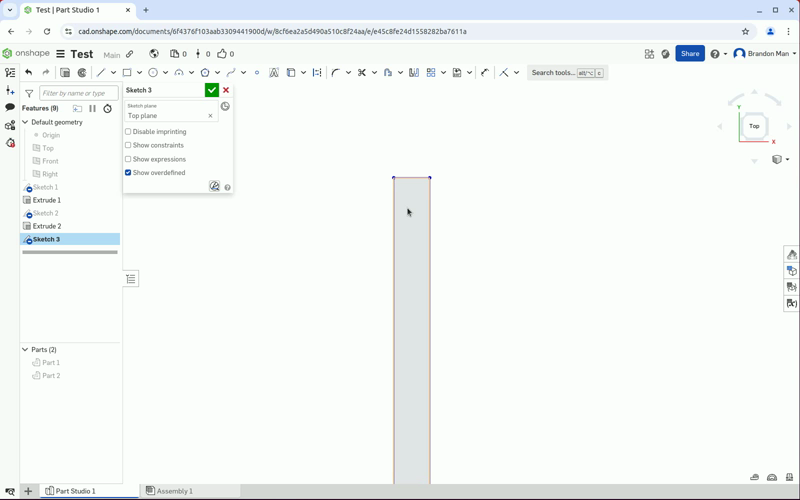
scroll(6)
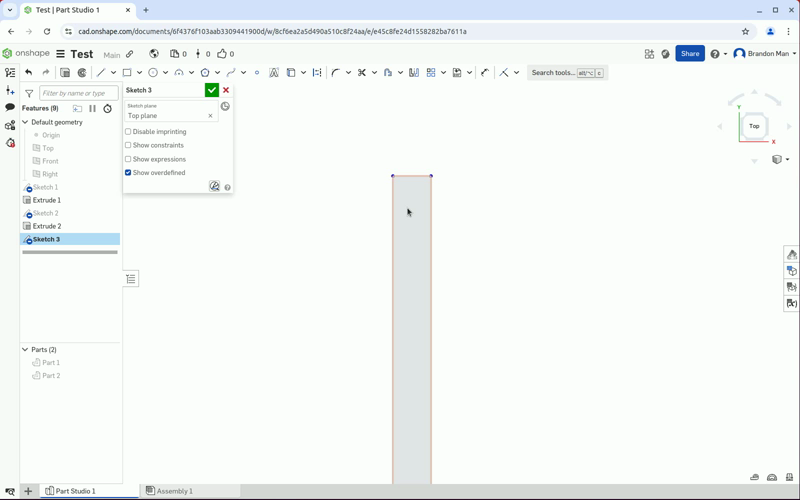
scroll(6)
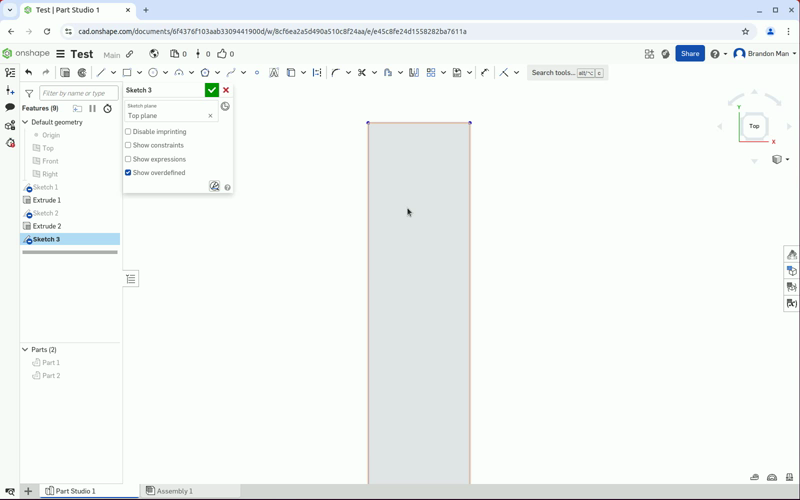
click(407, 207)
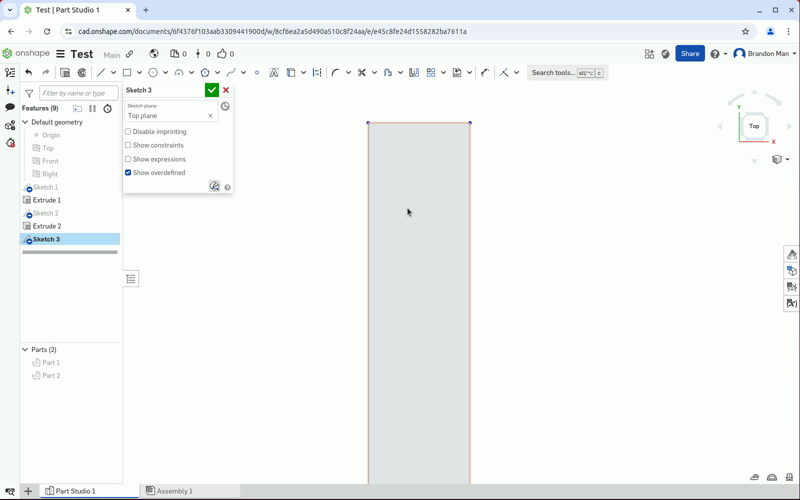
scroll(-6)
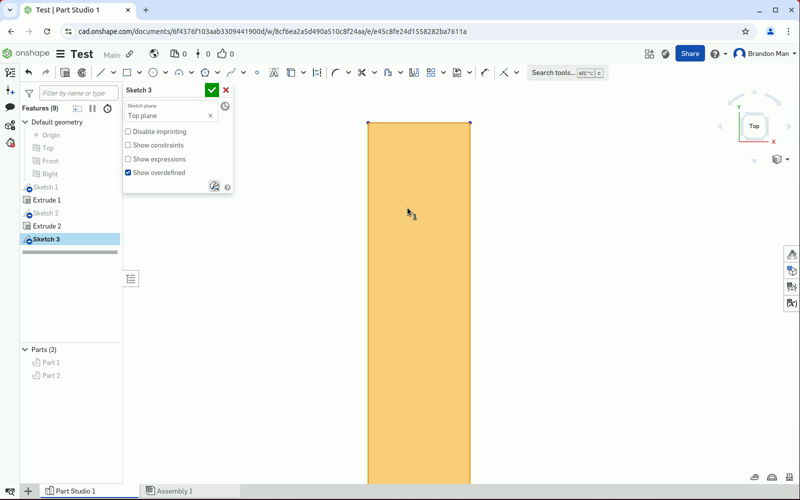
scroll(-6)
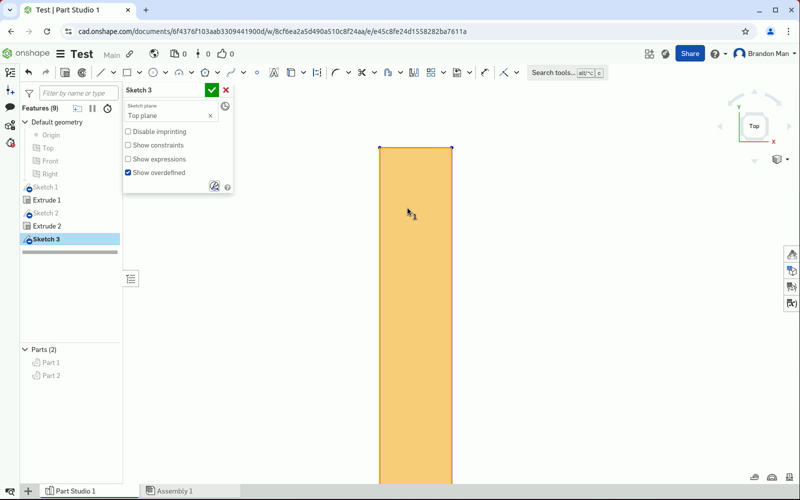
scroll(-6)
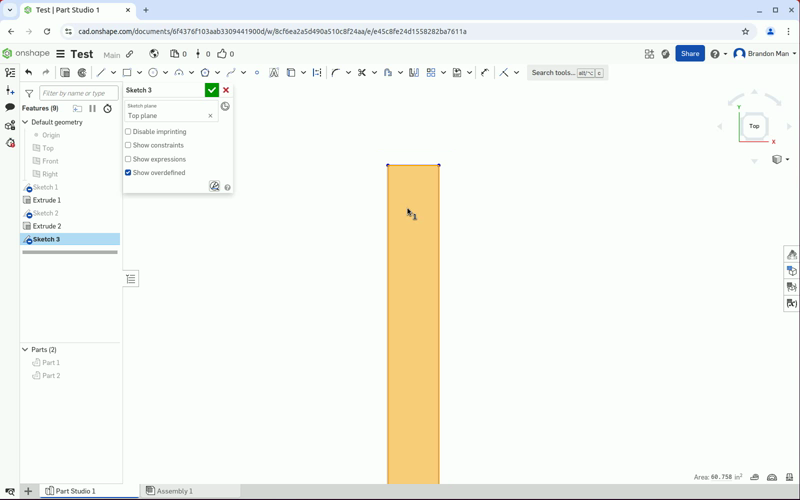
scroll(-6)
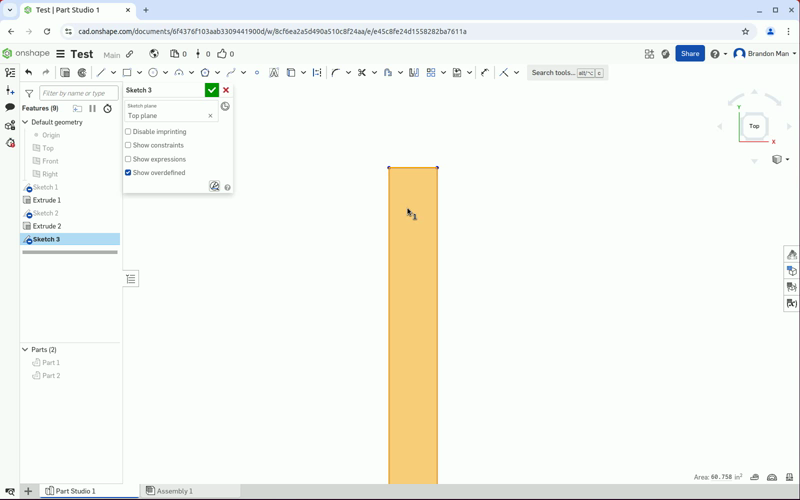
scroll(-6)
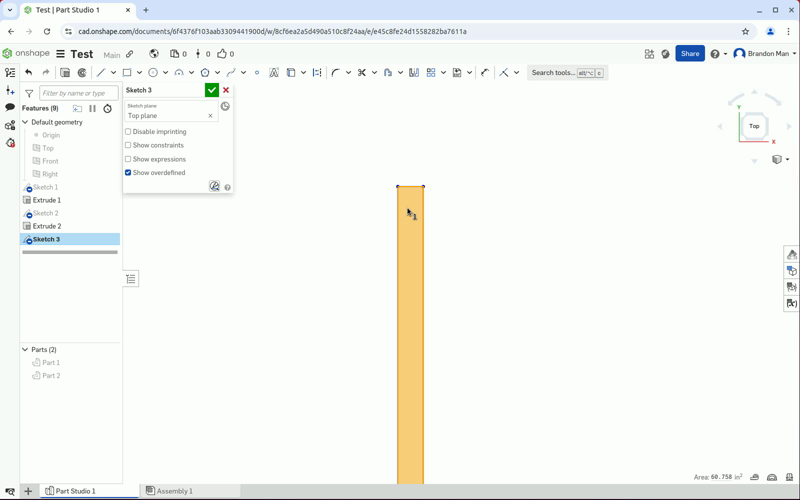
scroll(-6)
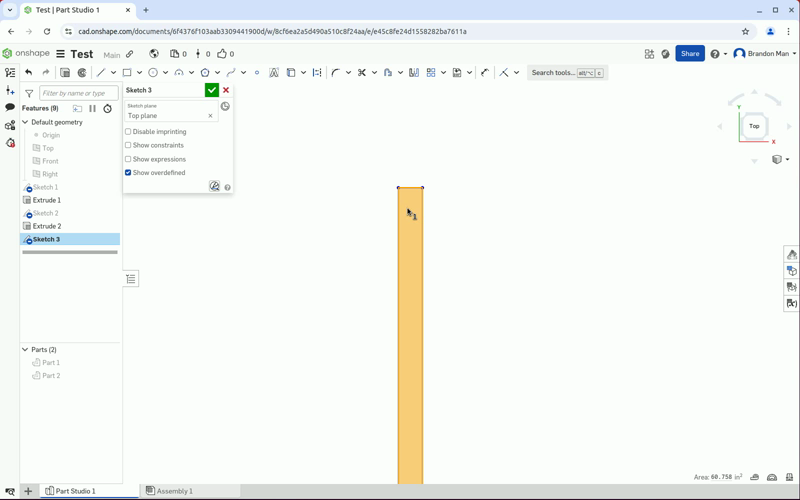
scroll(-6)
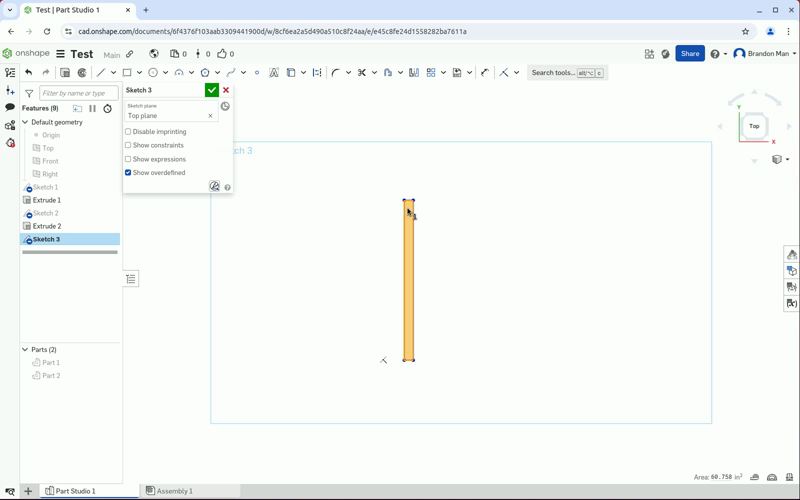
mouse_move(73, 352)
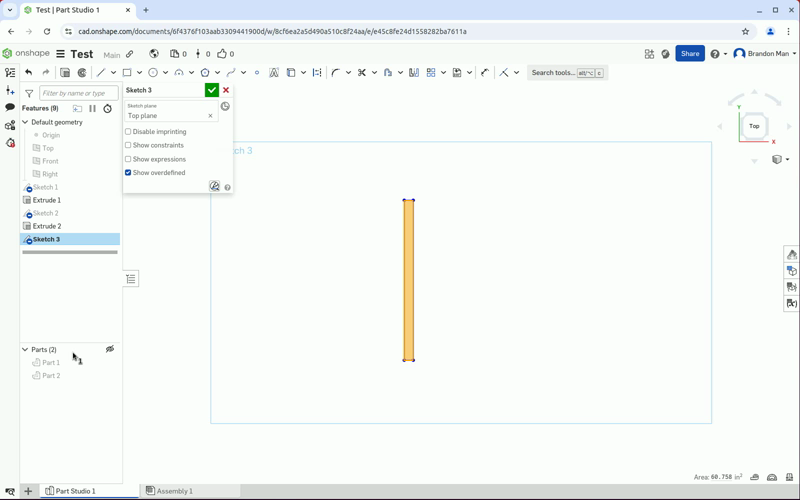
key(shift+y)
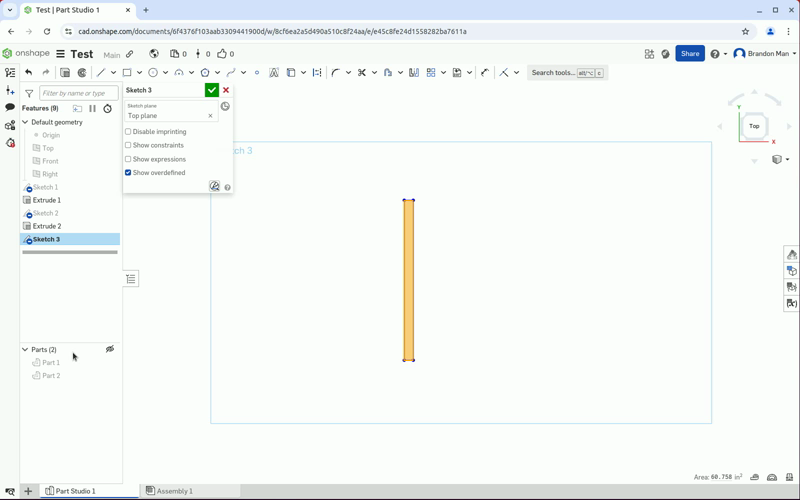
key(shift+e)
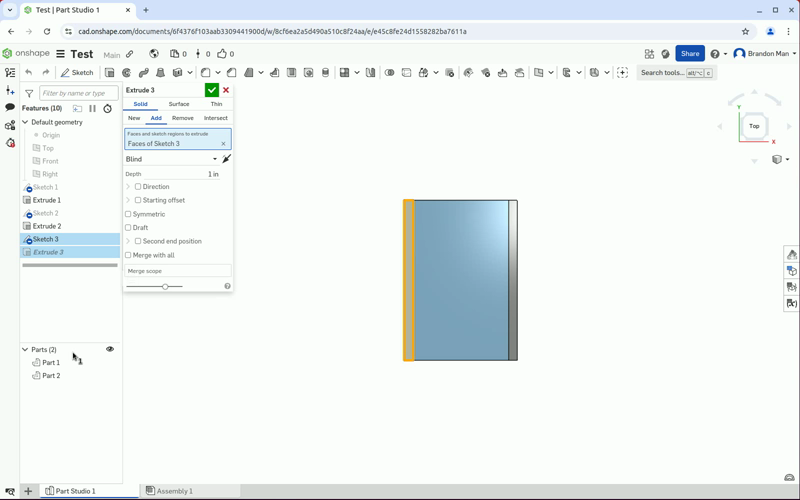
mouse_move(143, 106)
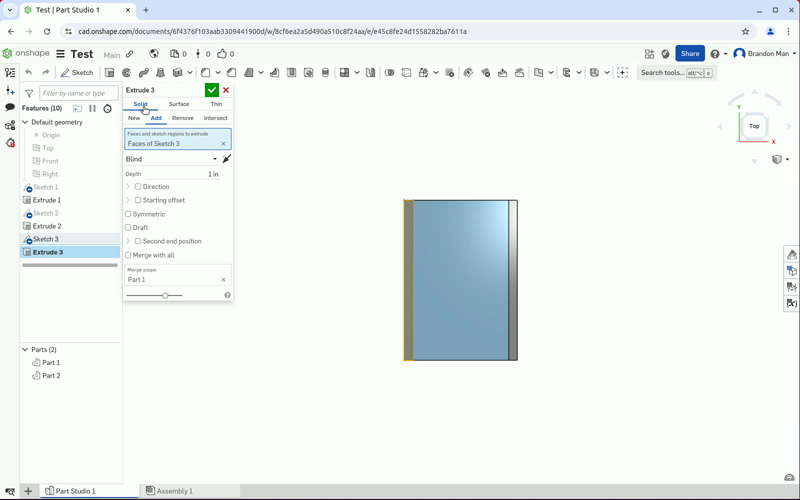
click(143, 106)
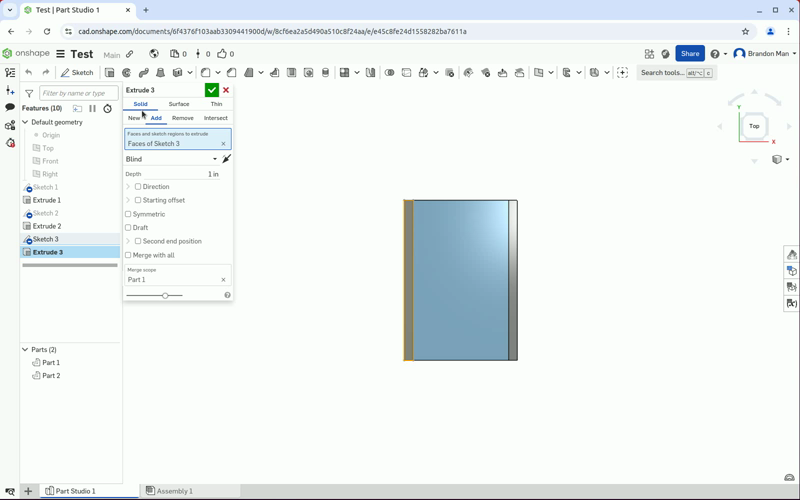
mouse_move(137, 120)
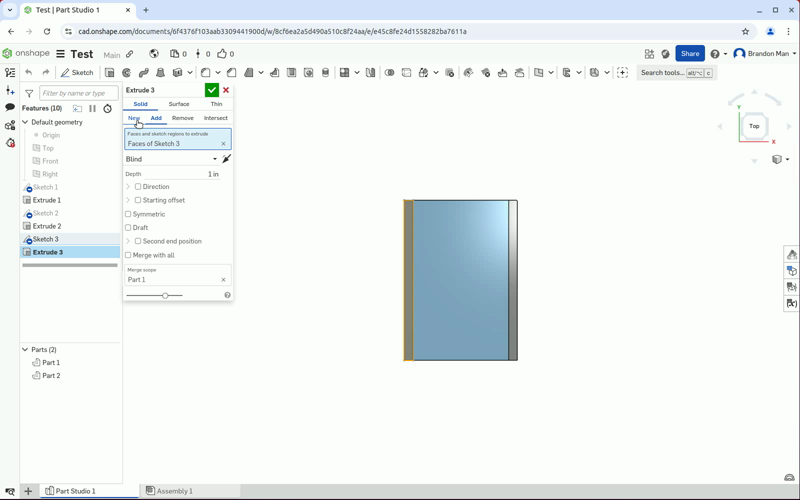
click(137, 120)
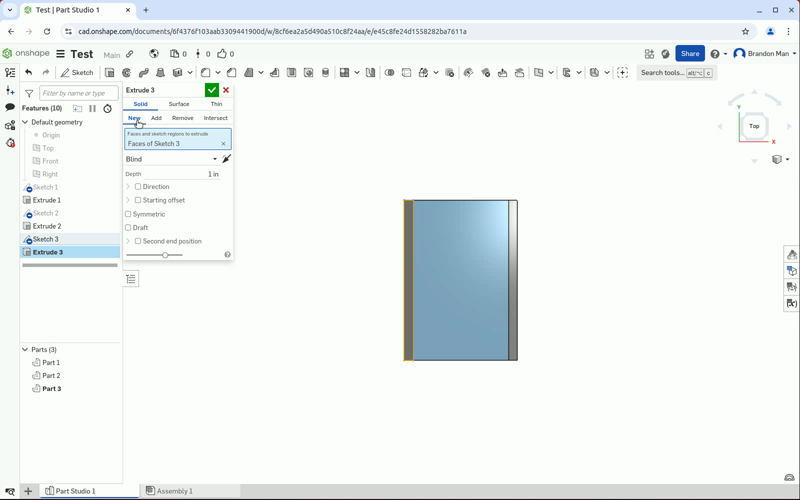
key(tab, 4)
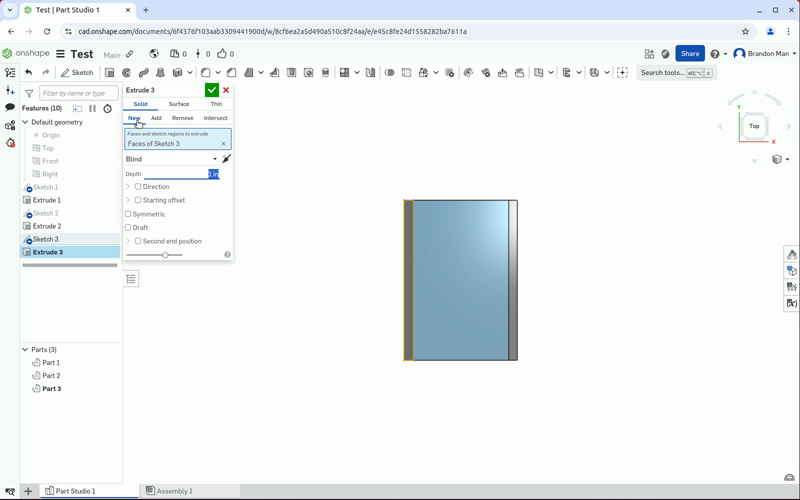
text(6.499)
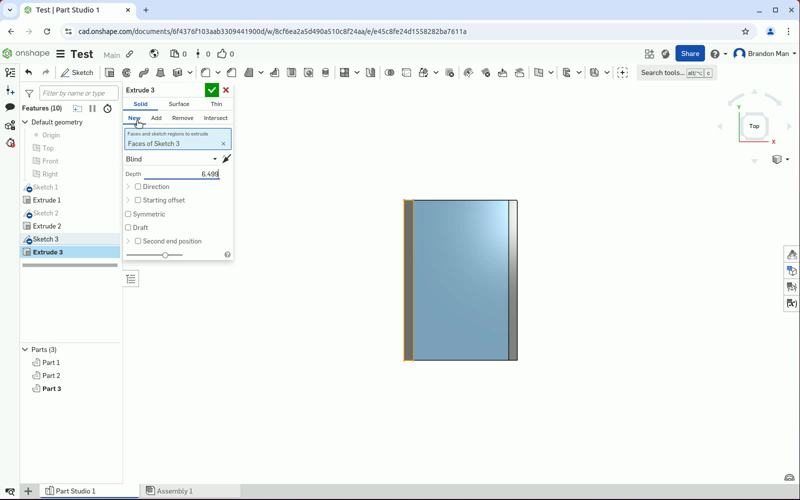
key(enter)
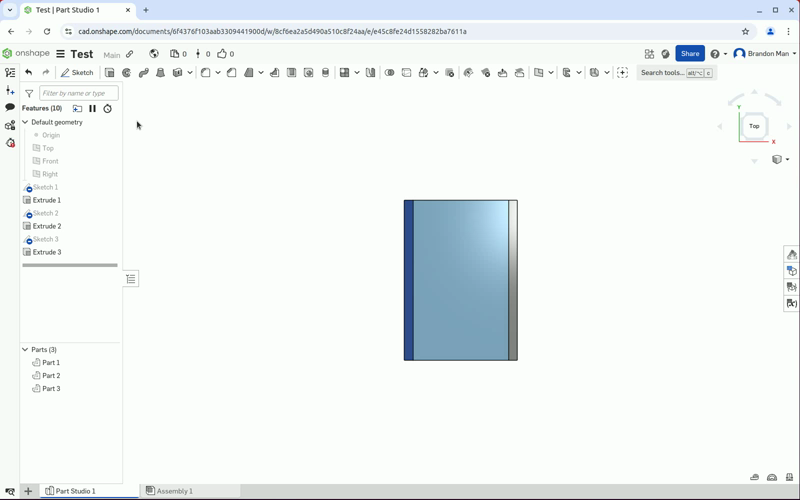
key(shift+h)
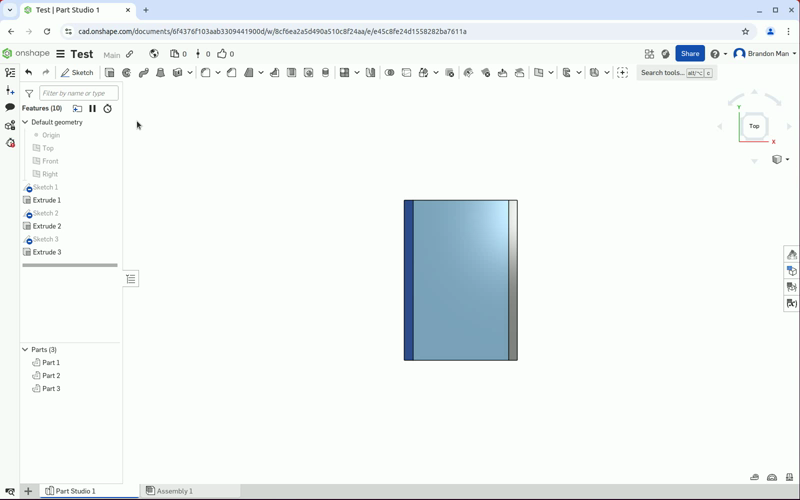
key(shift+h)
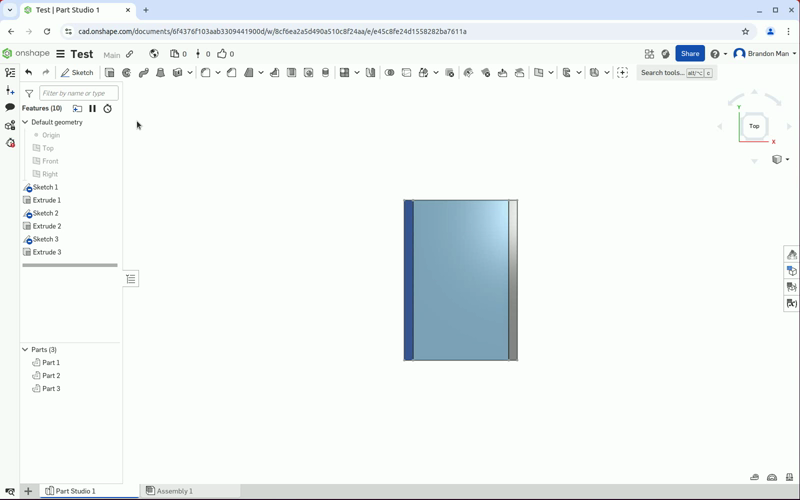
key(shift+7)
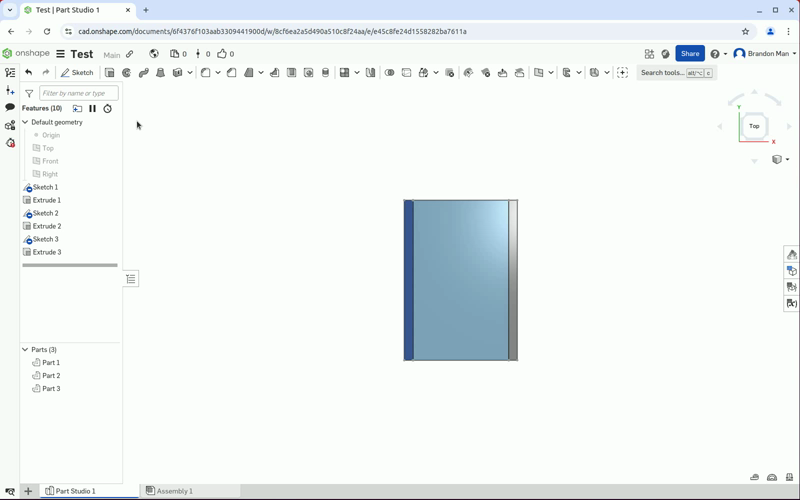
key(up, 3)
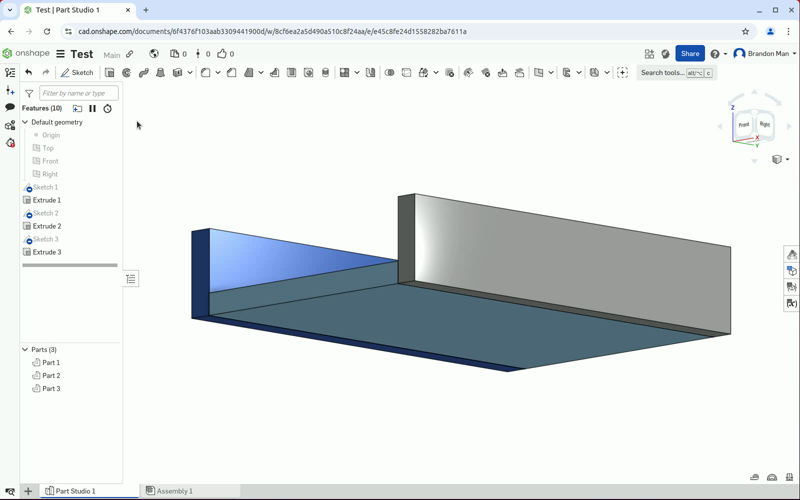
key(left, 3)
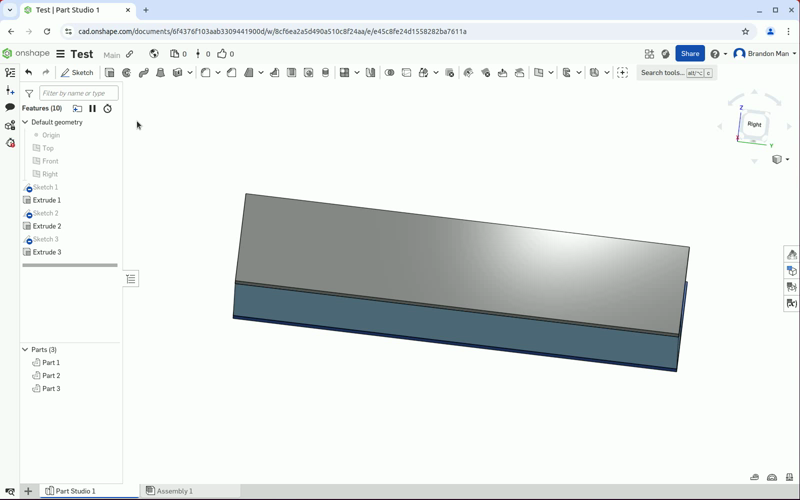
key(right, 3)
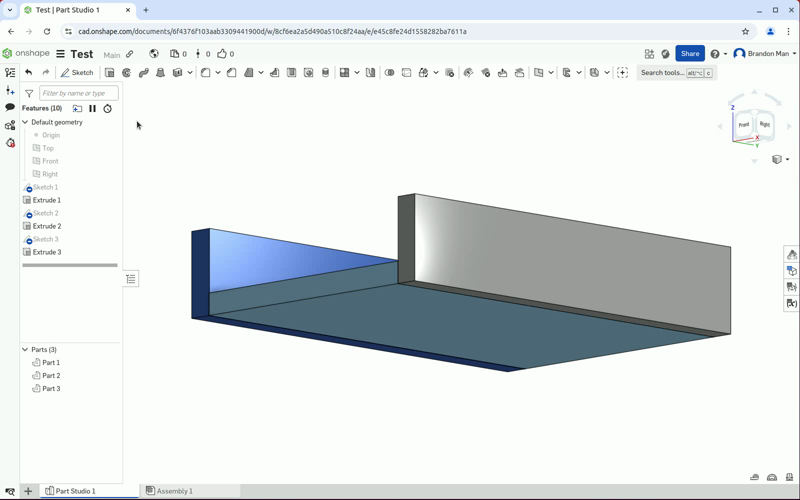
key(down, 3)
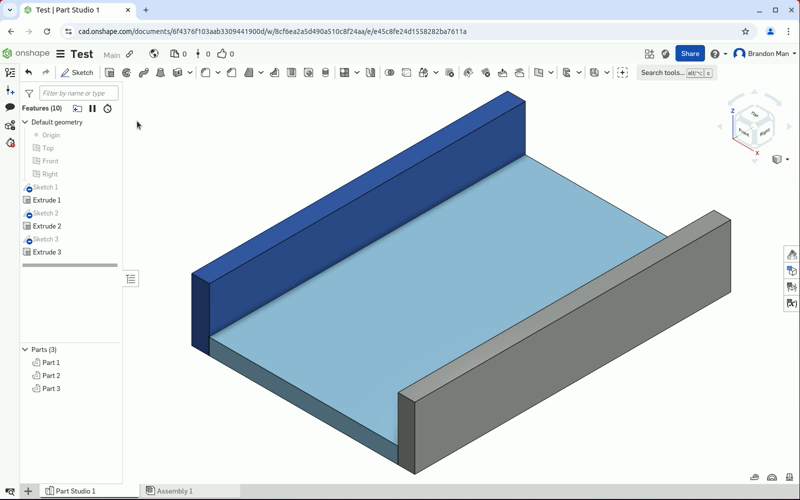
mouse_move(73, 189)
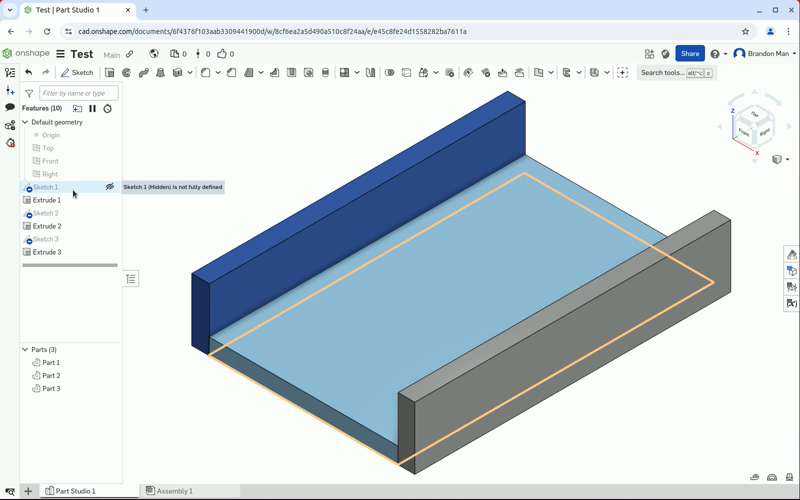
click(73, 189)